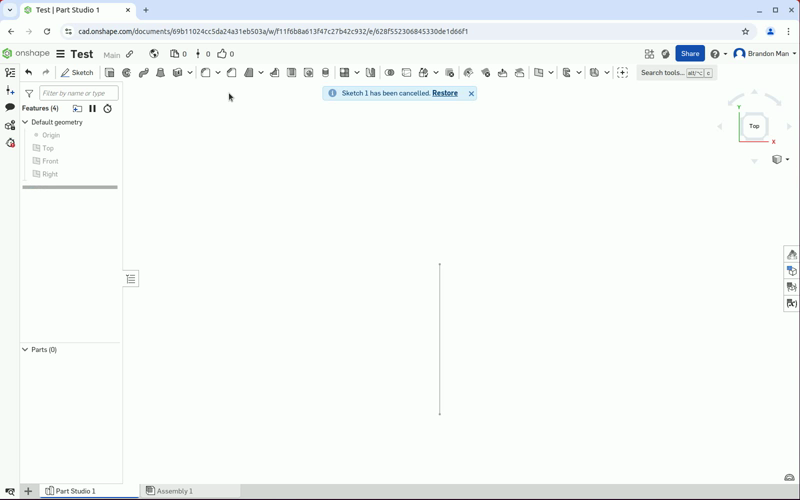
key(shift+h)
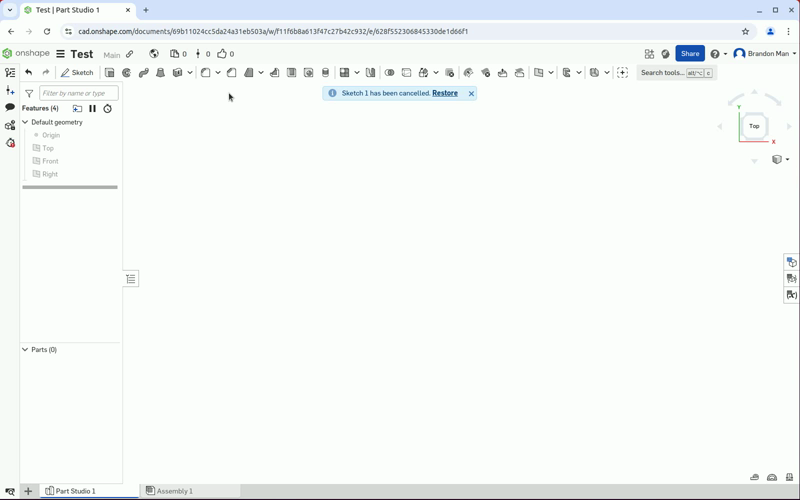
mouse_move(73, 352)
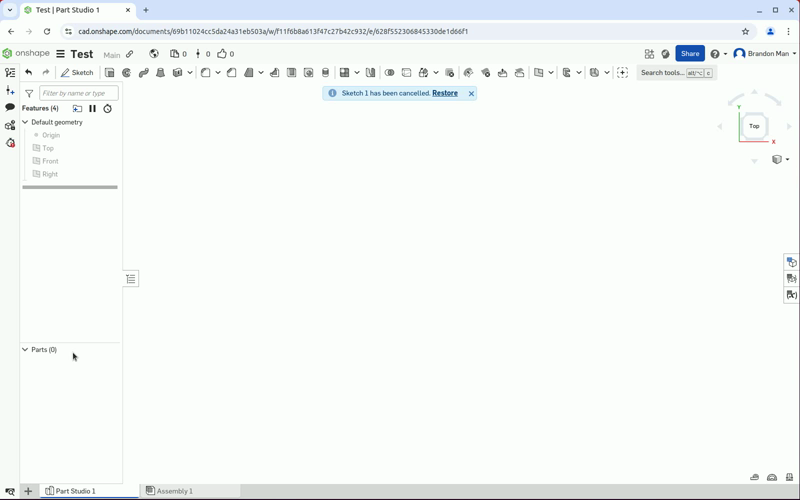
key(y)
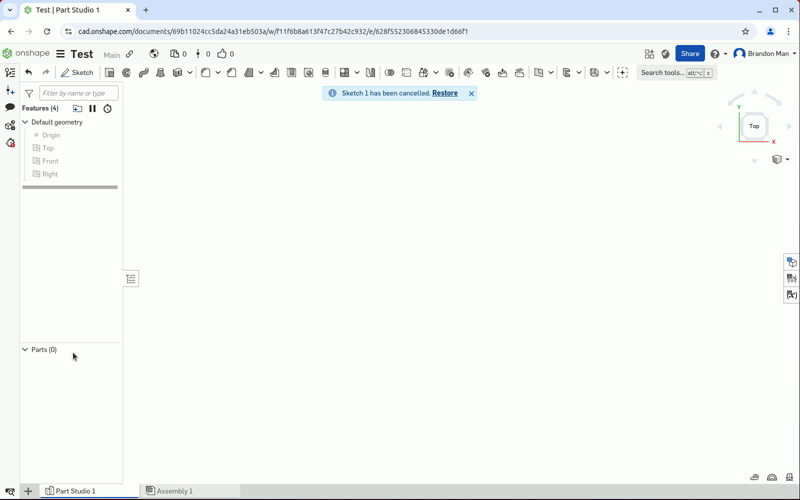
key(shift+p)
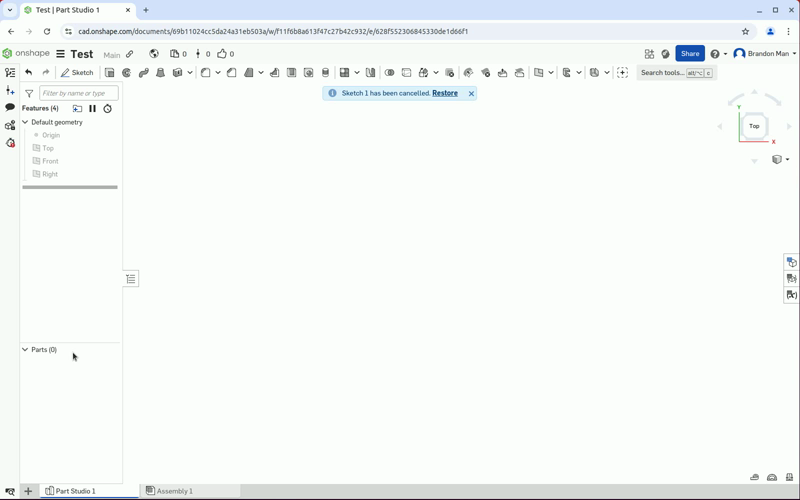
key(space)
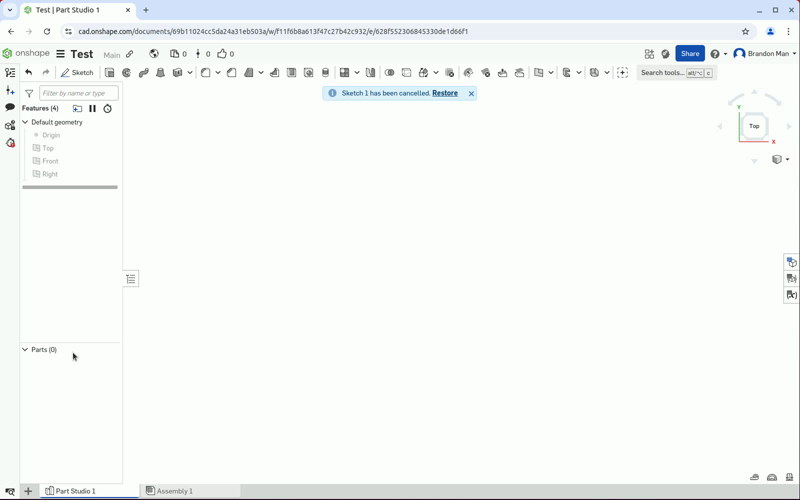
key_down(shift)
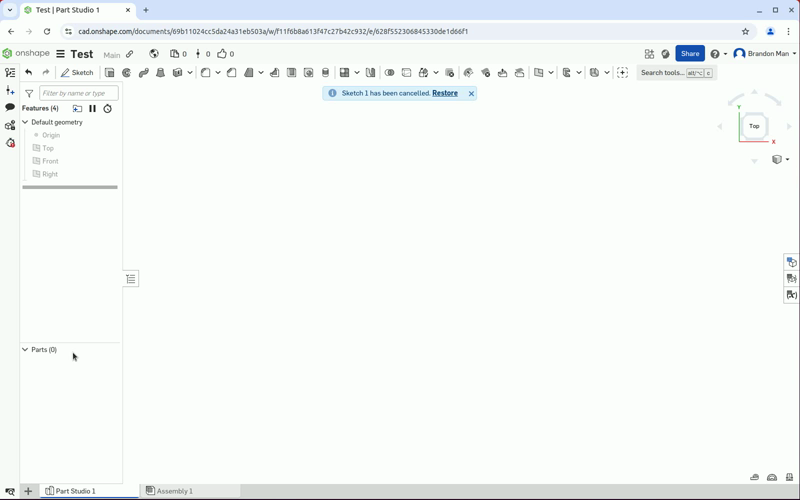
key(up)
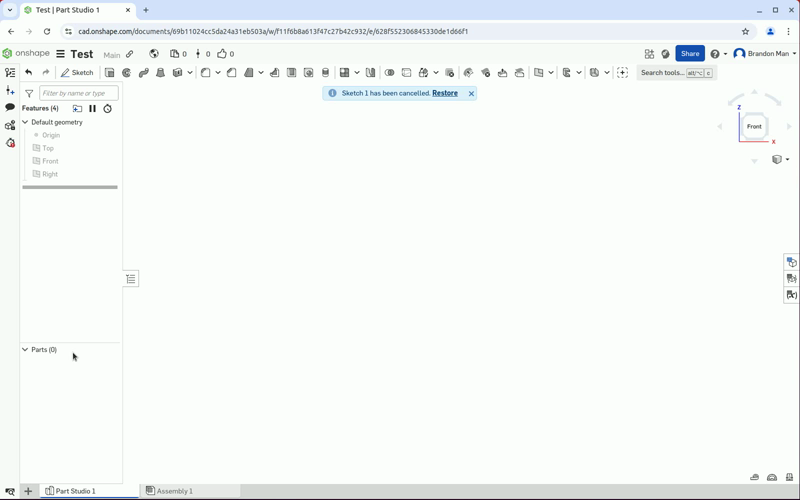
key_up(shift)
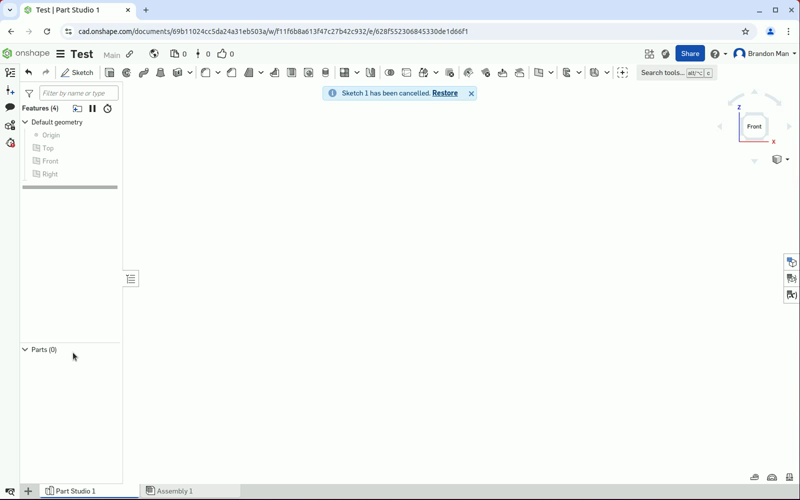
mouse_move(73, 352)
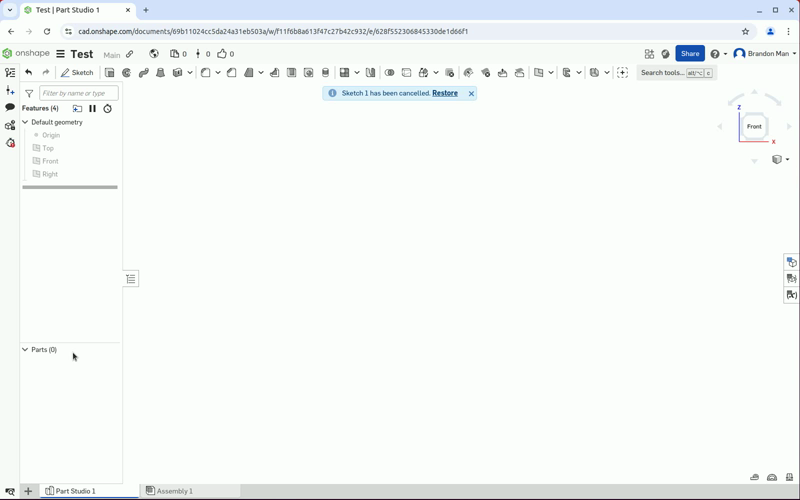
key(shift+y)
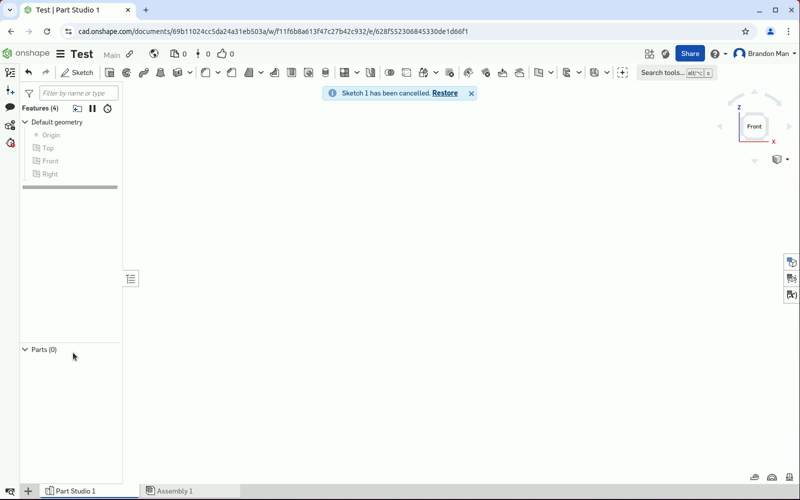
key(shift+s)
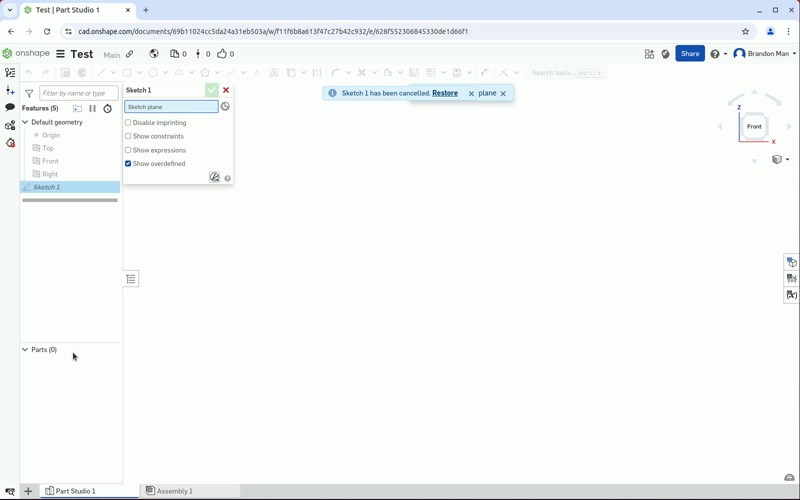
mouse_move(73, 163)
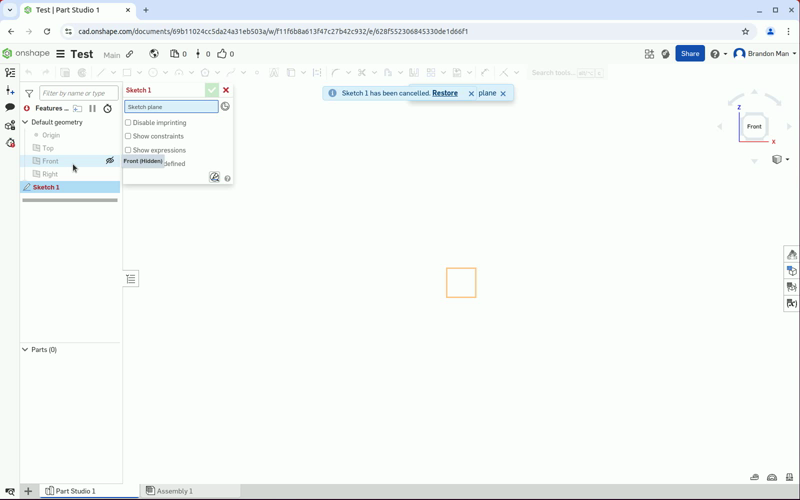
click(73, 163)
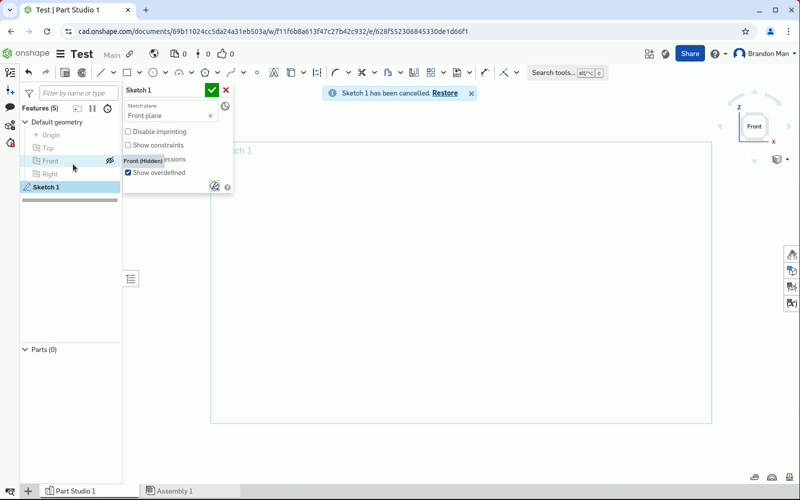
mouse_move(73, 352)
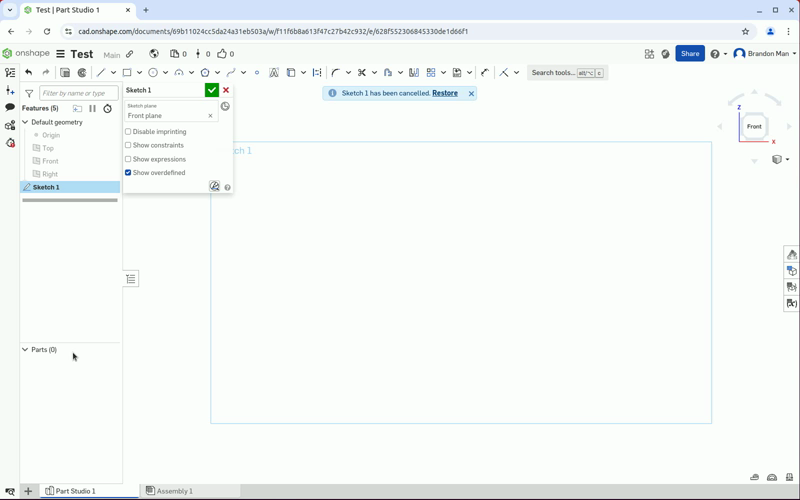
key(y)
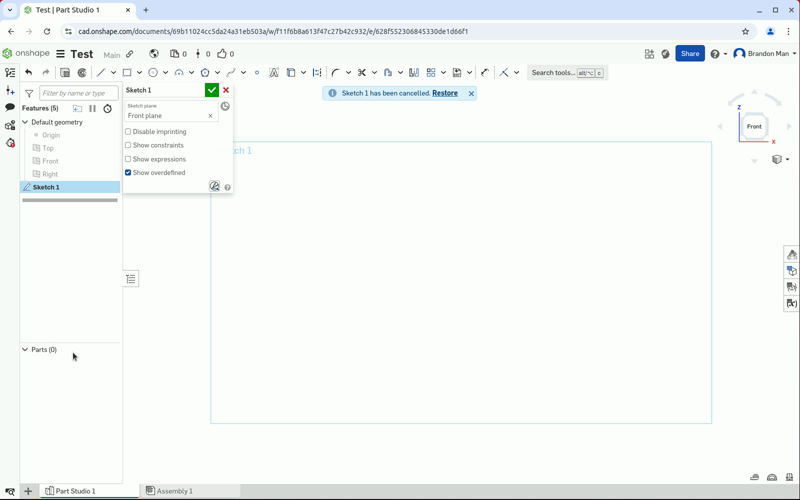
key(c)
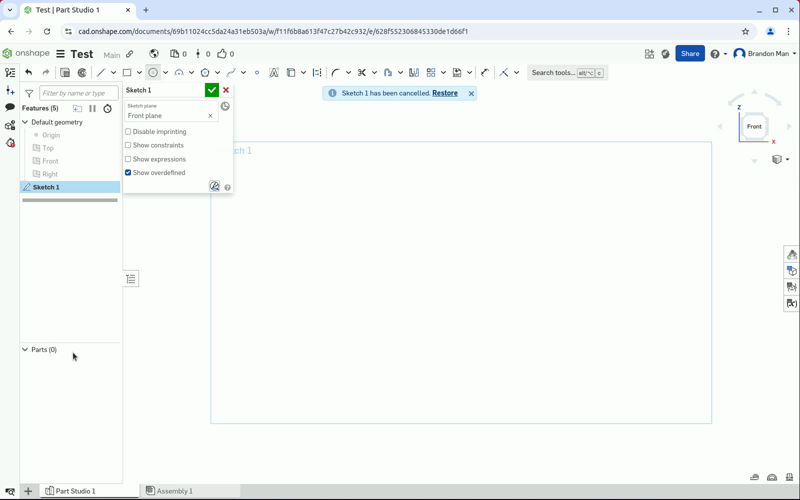
key_down(shift)
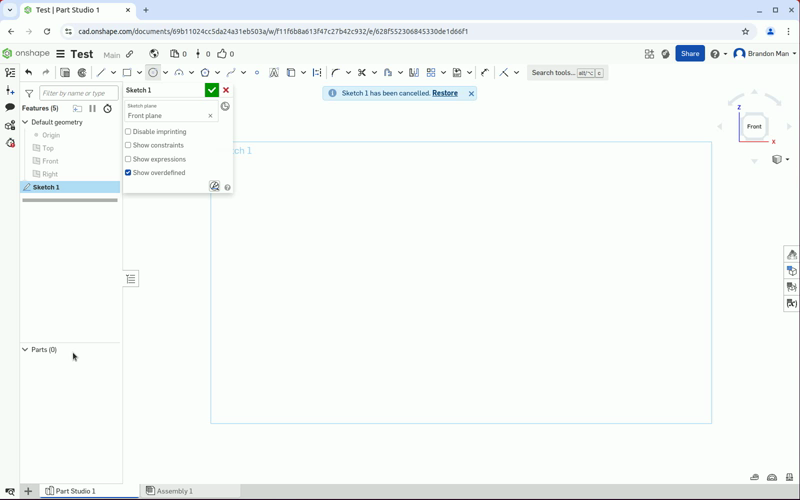
mouse_move(461, 282)
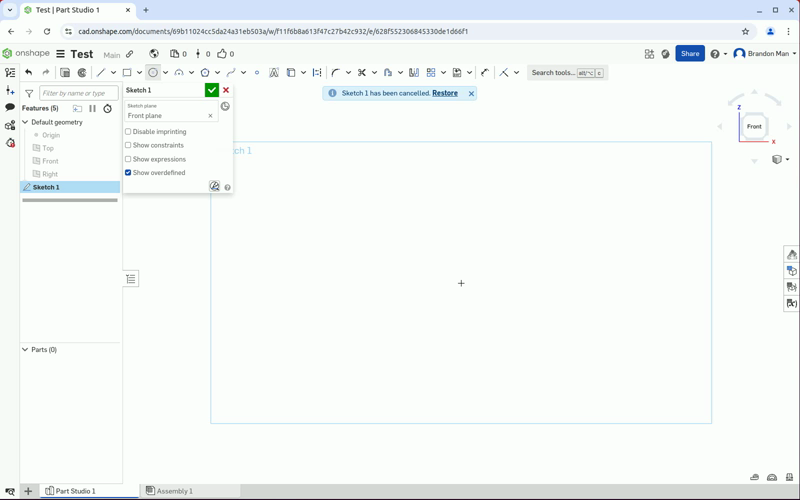
click(461, 282)
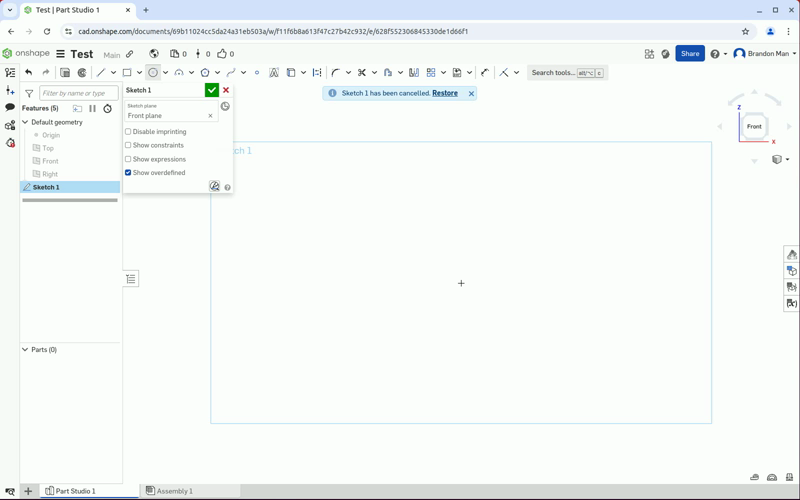
key_up(shift)
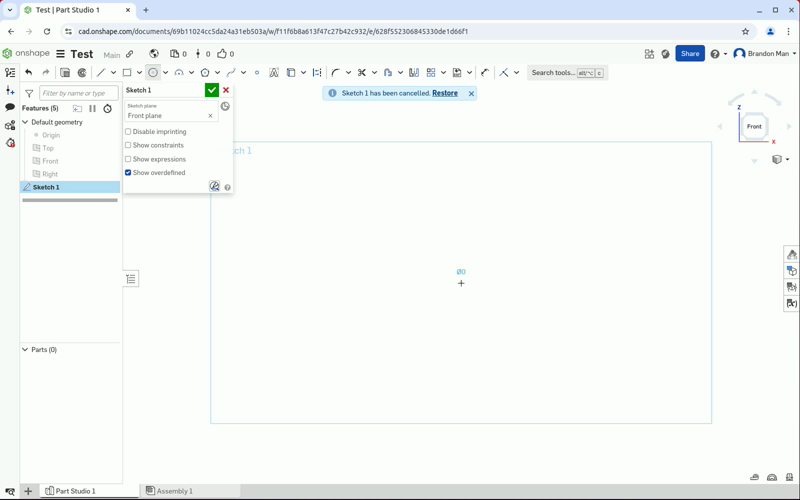
mouse_move(480, 282)
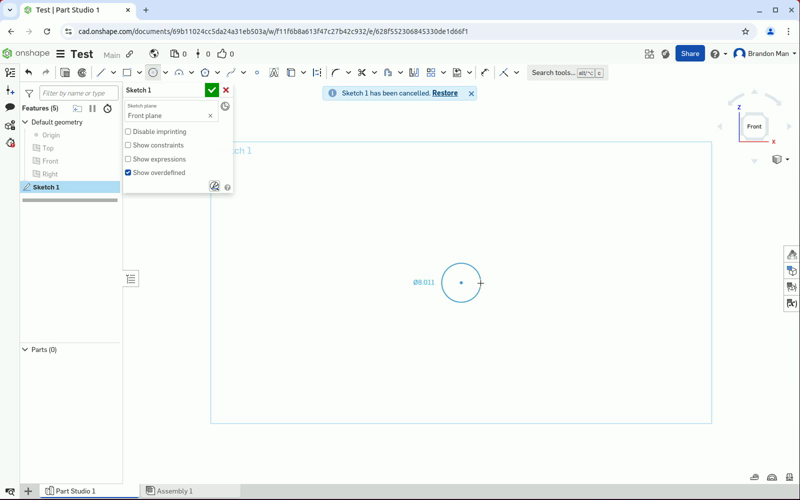
click(480, 282)
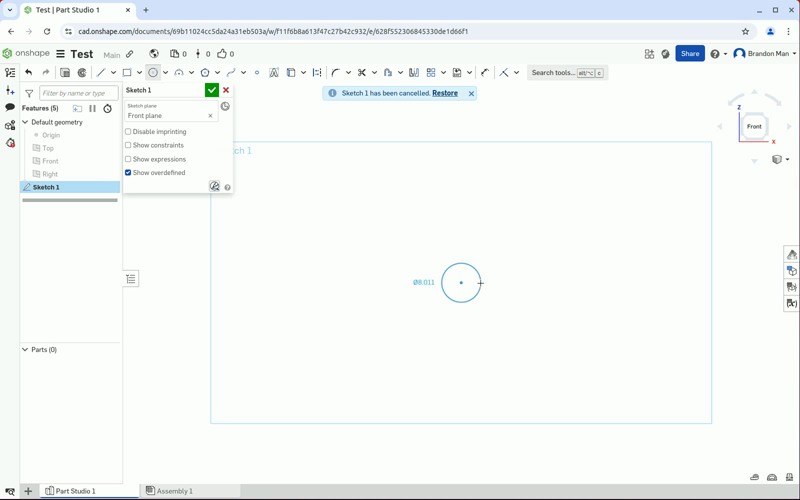
key(esc)
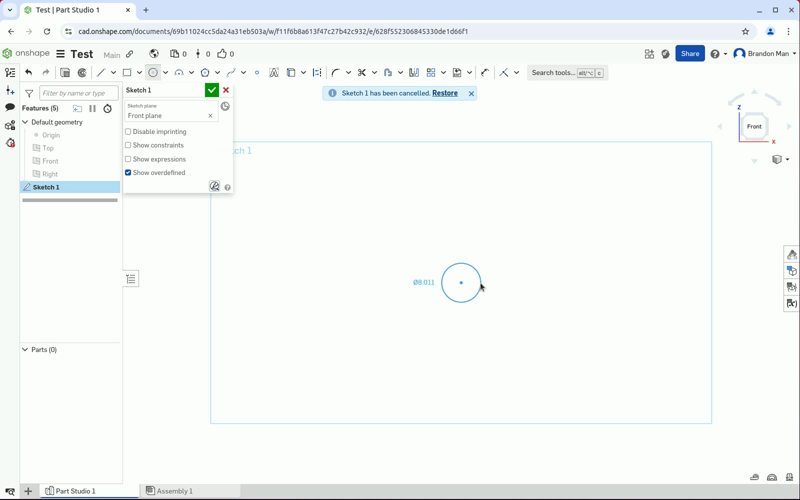
mouse_move(448, 277)
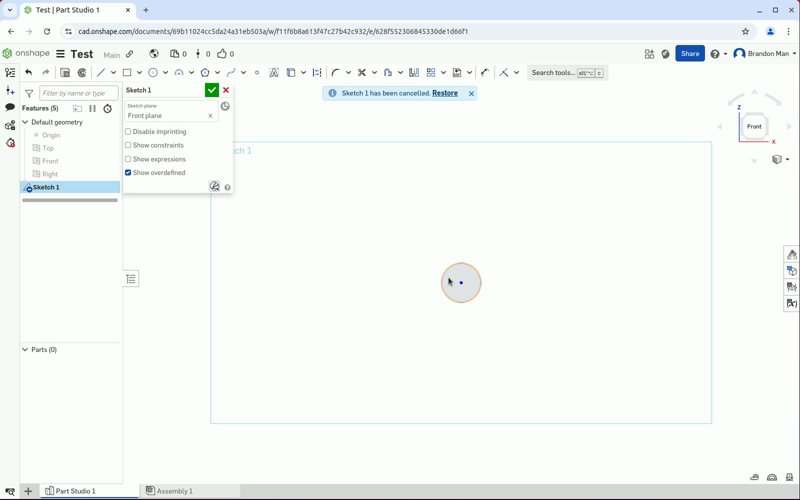
scroll(6)
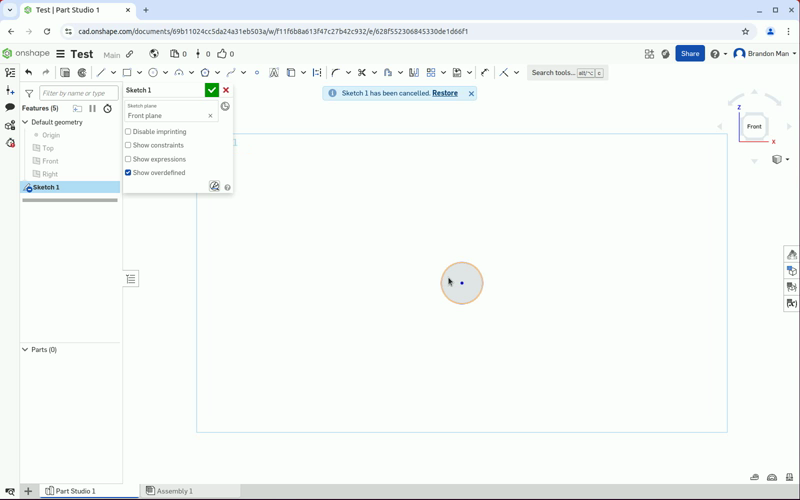
scroll(6)
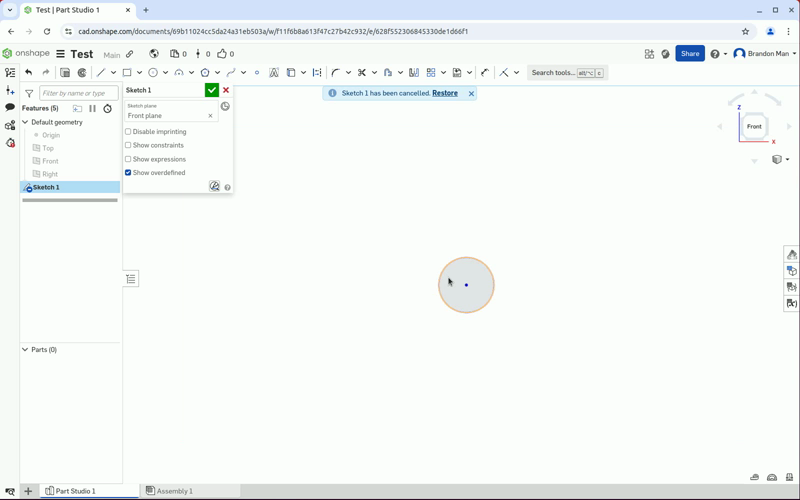
scroll(6)
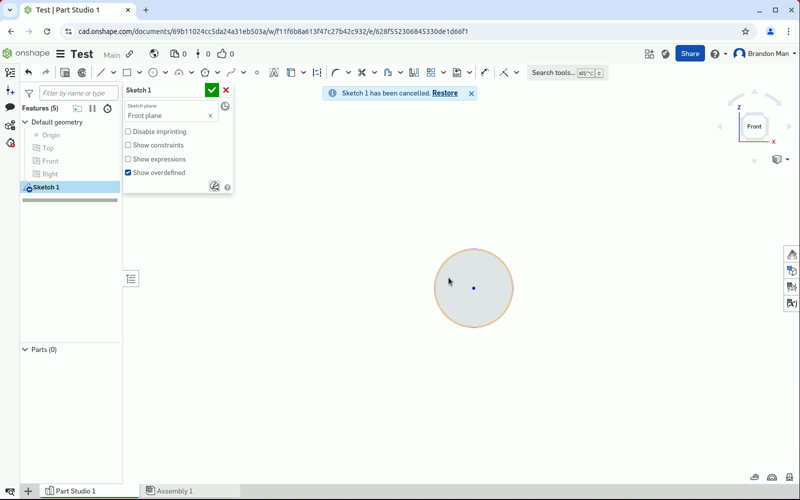
scroll(6)
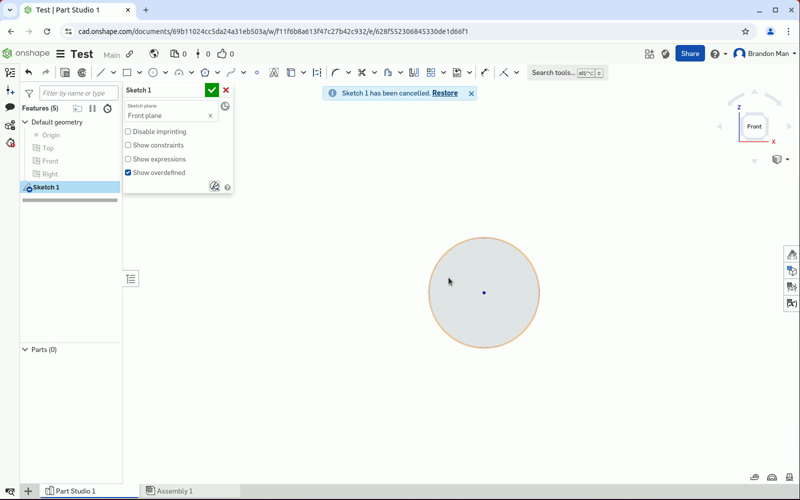
scroll(6)
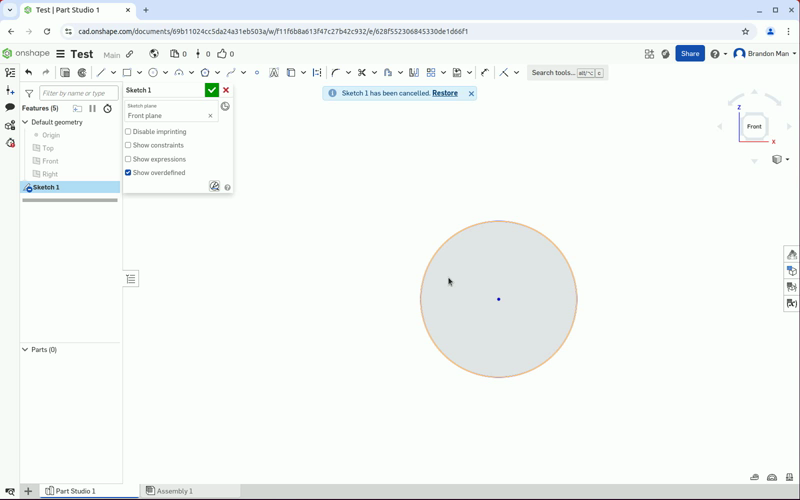
scroll(6)
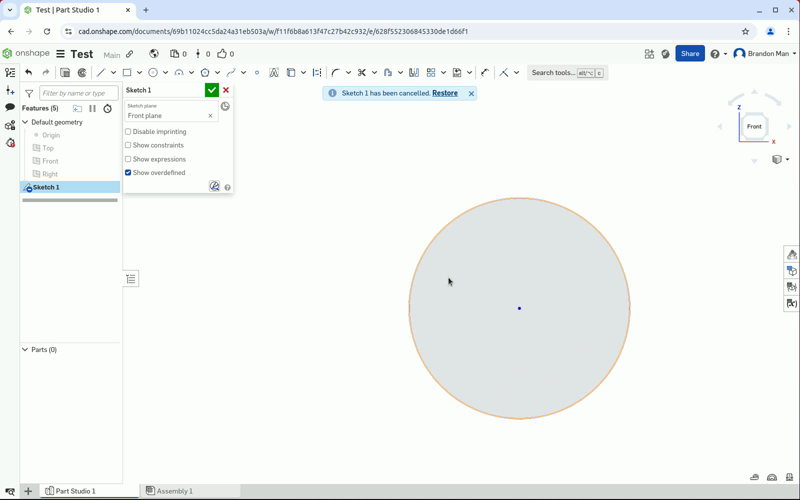
scroll(6)
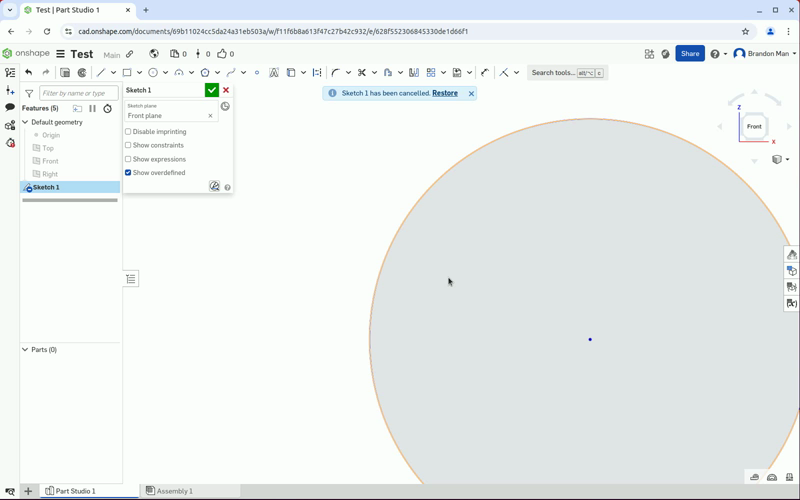
click(448, 277)
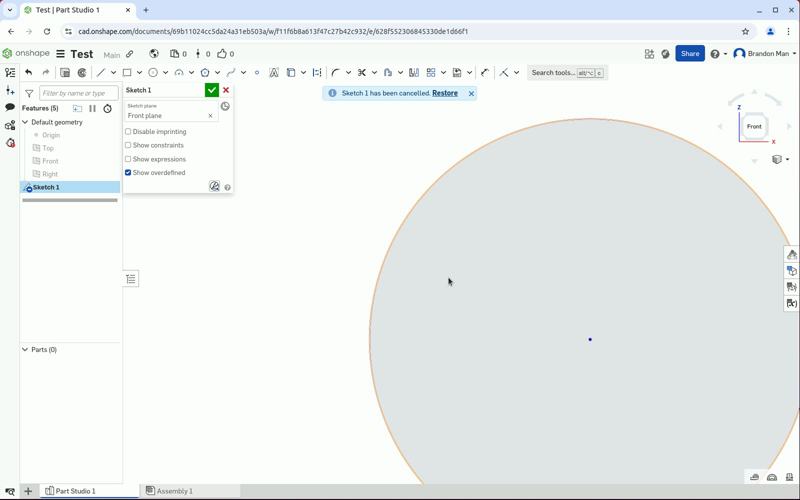
scroll(-6)
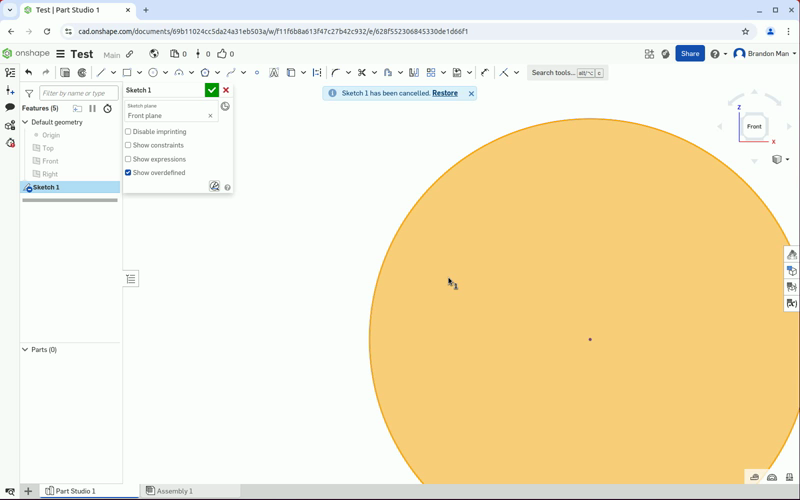
scroll(-6)
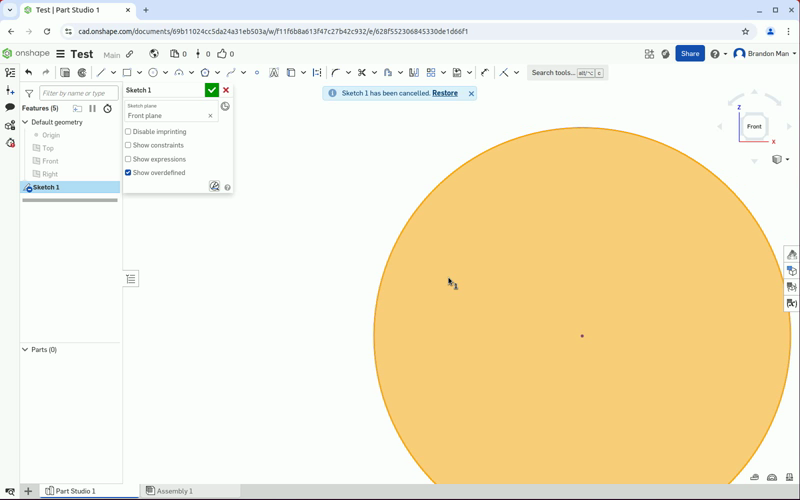
scroll(-6)
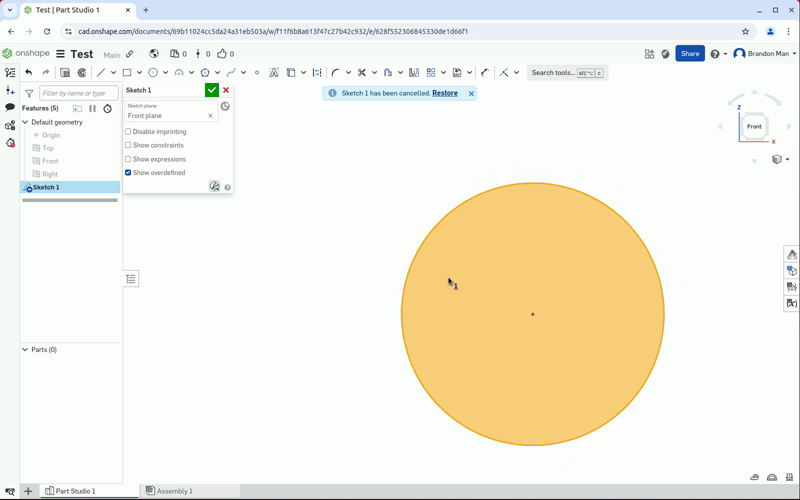
scroll(-6)
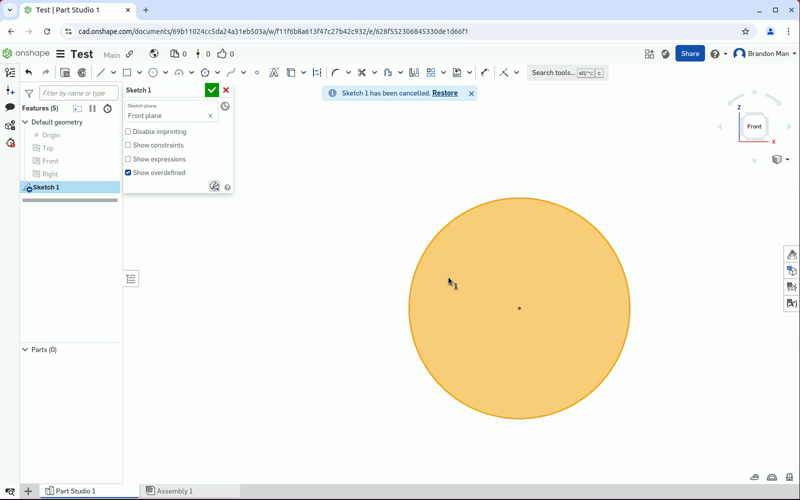
scroll(-6)
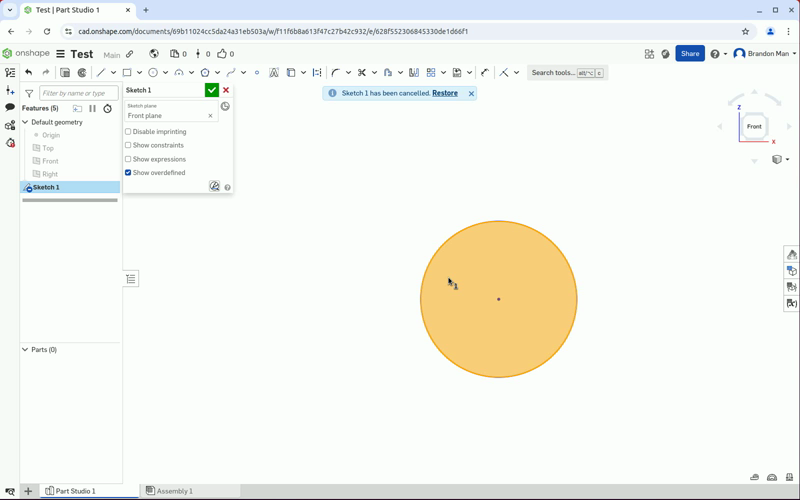
scroll(-6)
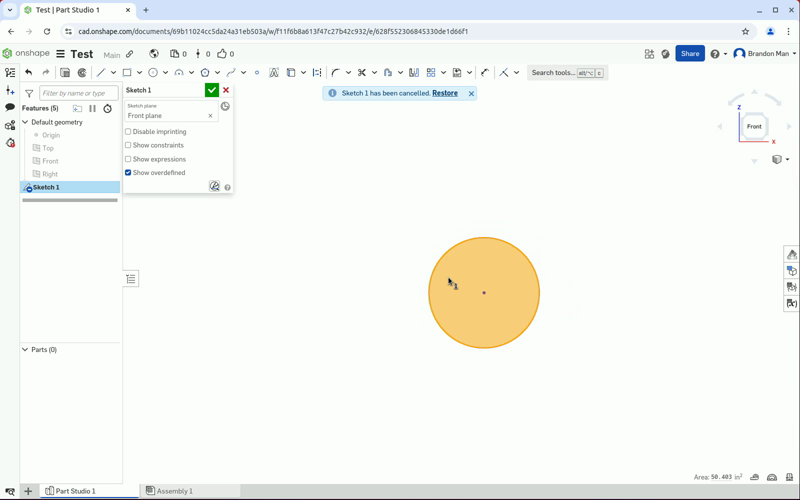
scroll(-6)
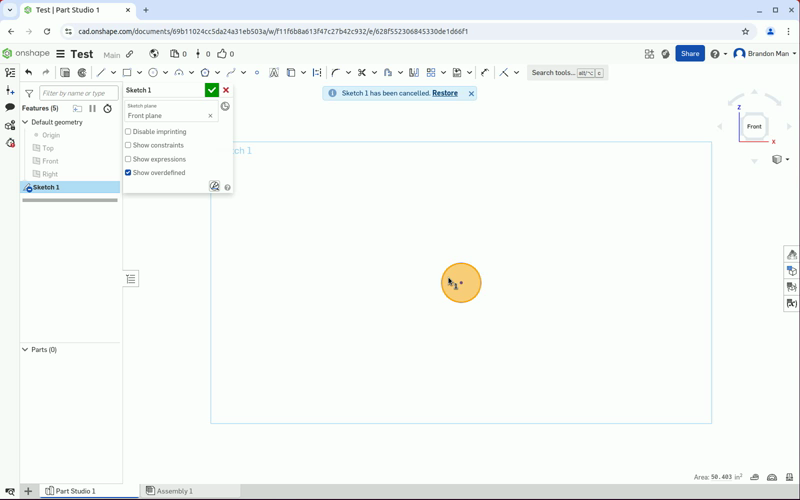
mouse_move(73, 352)
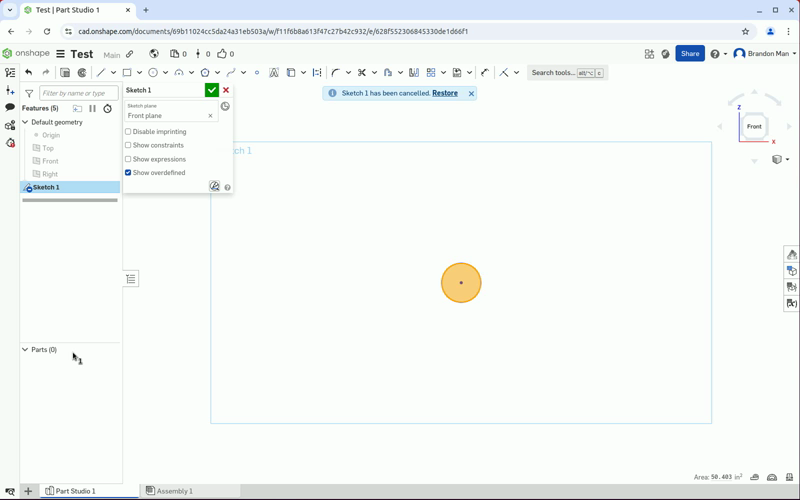
key(shift+y)
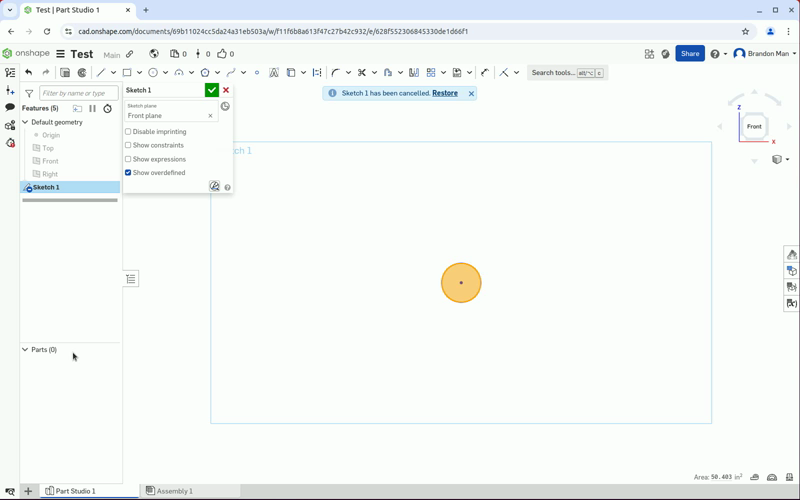
key(shift+e)
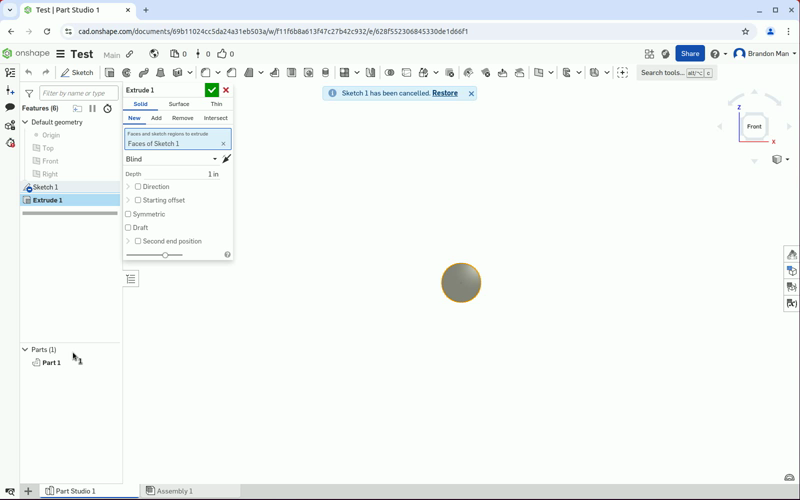
mouse_move(143, 106)
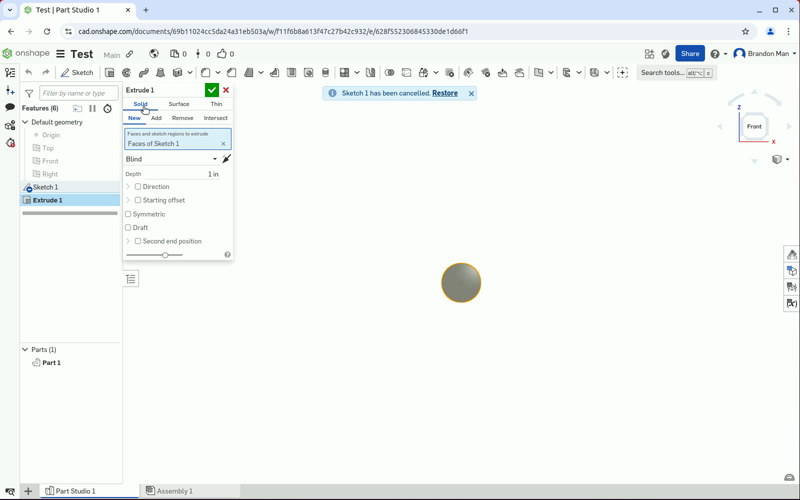
click(143, 106)
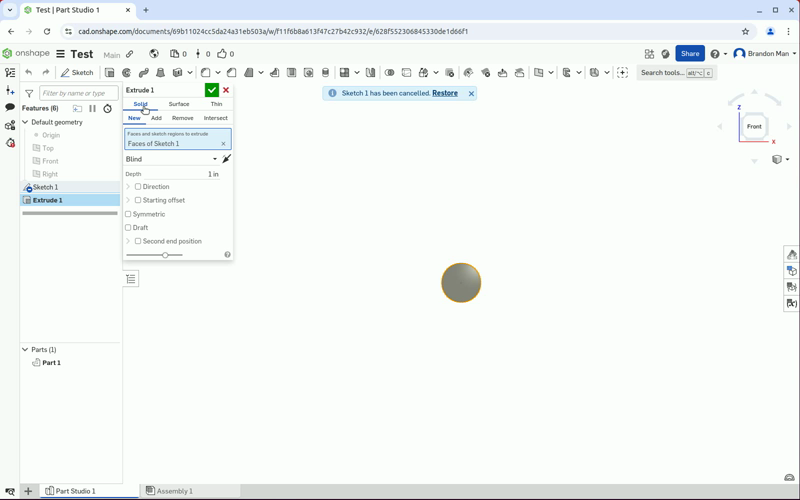
mouse_move(137, 120)
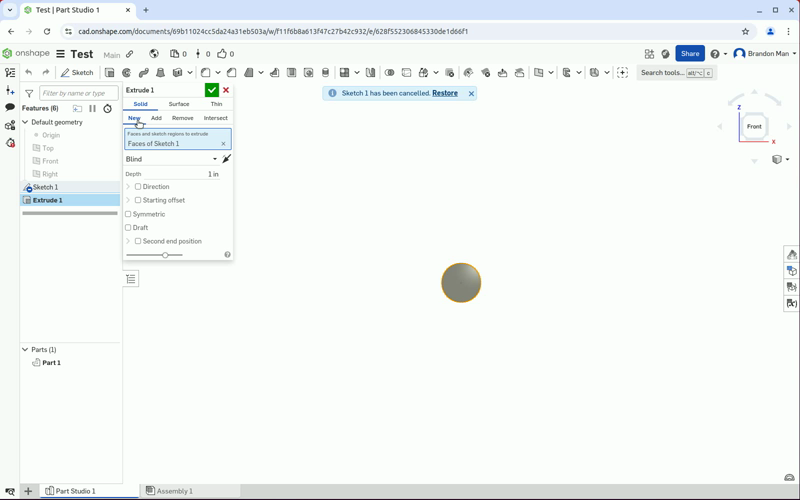
click(137, 120)
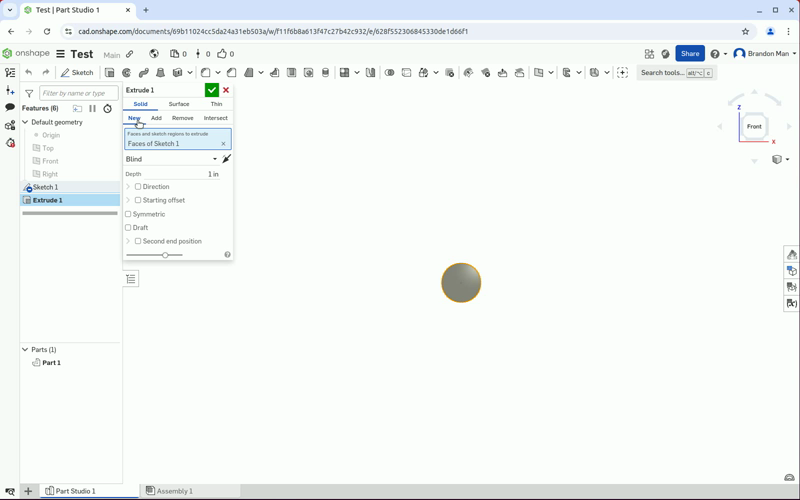
key(tab, 4)
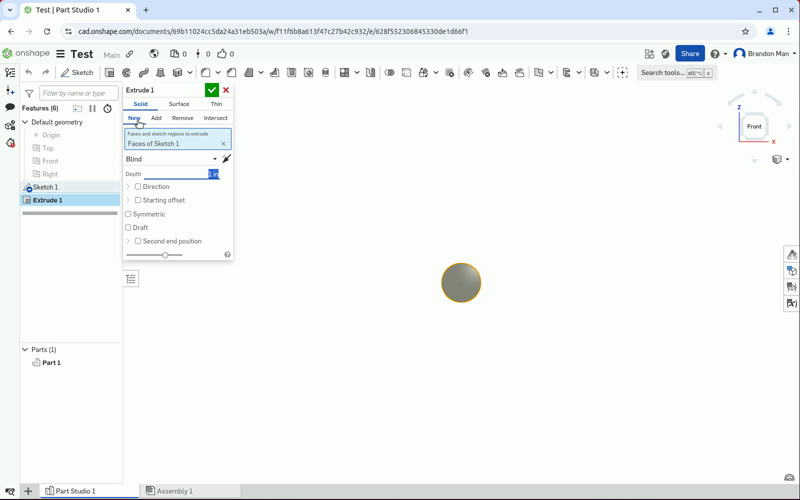
text(7.221)
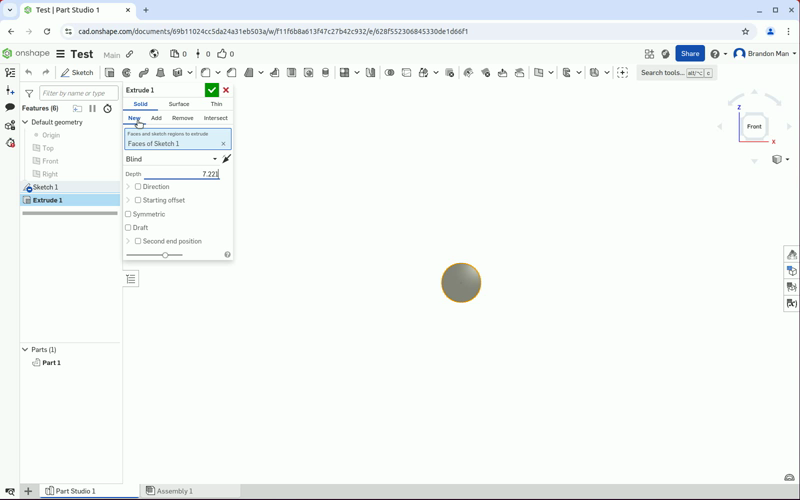
key(enter)
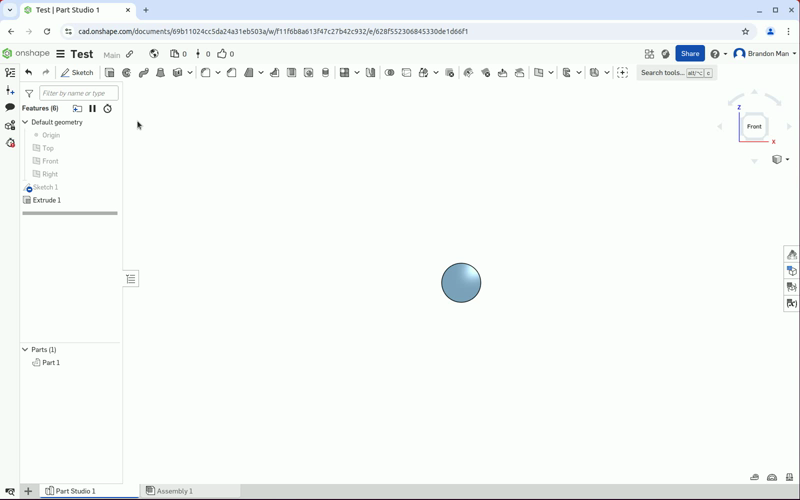
key(shift+h)
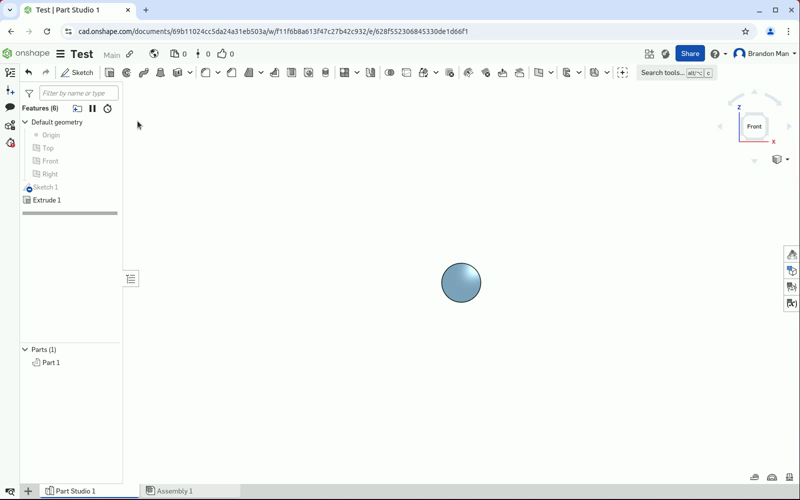
key(shift+h)
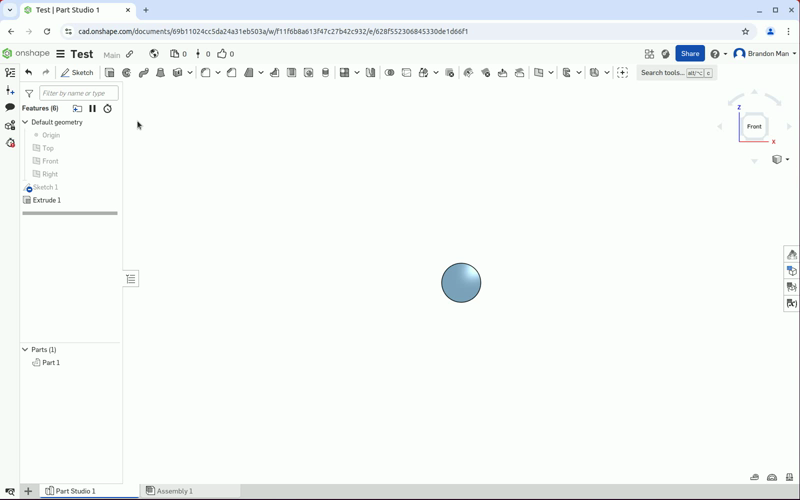
mouse_move(73, 189)
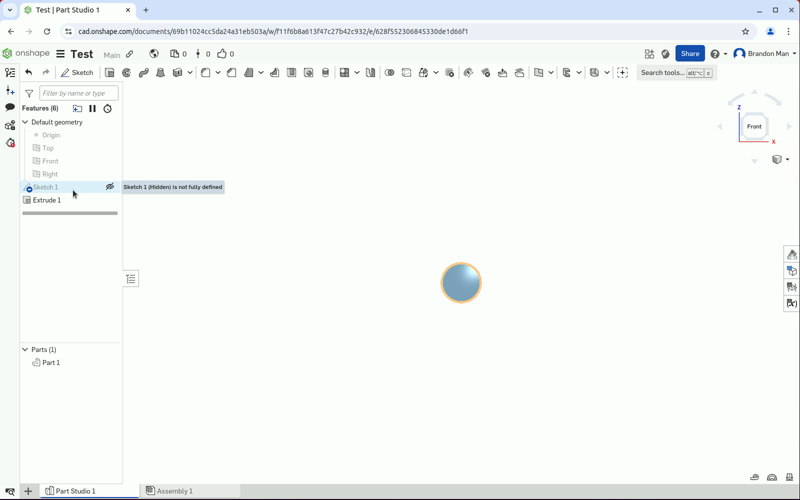
click(73, 189)
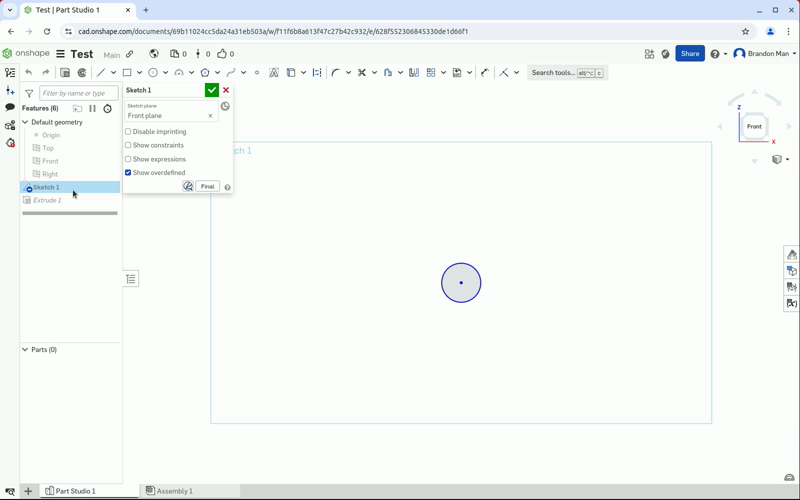
mouse_move(229, 92)
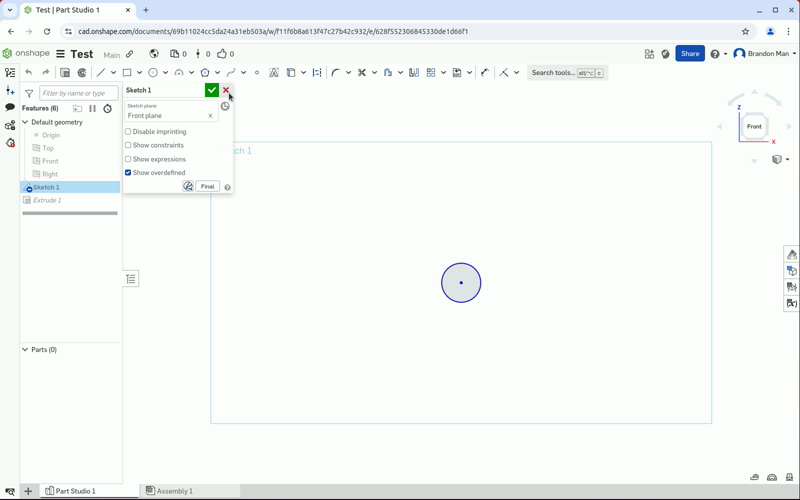
click(229, 92)
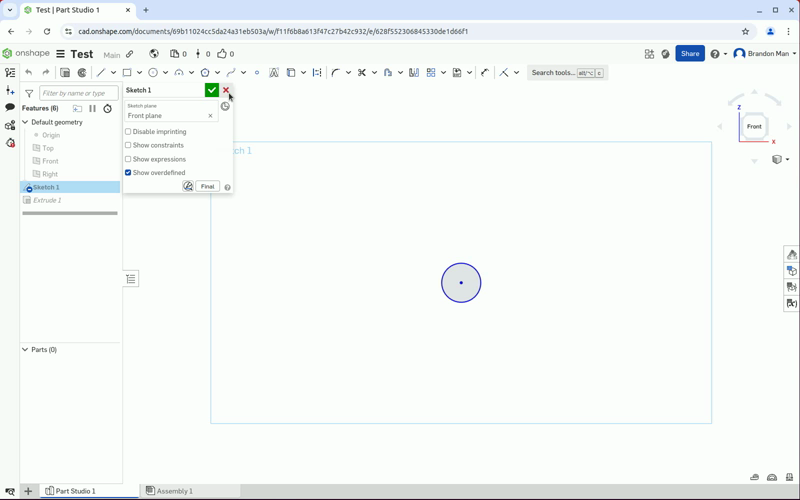
key(shift+s)
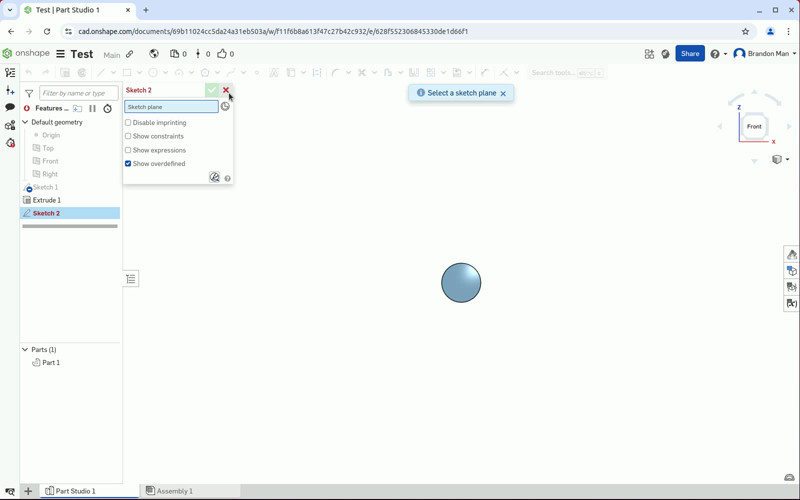
mouse_move(73, 163)
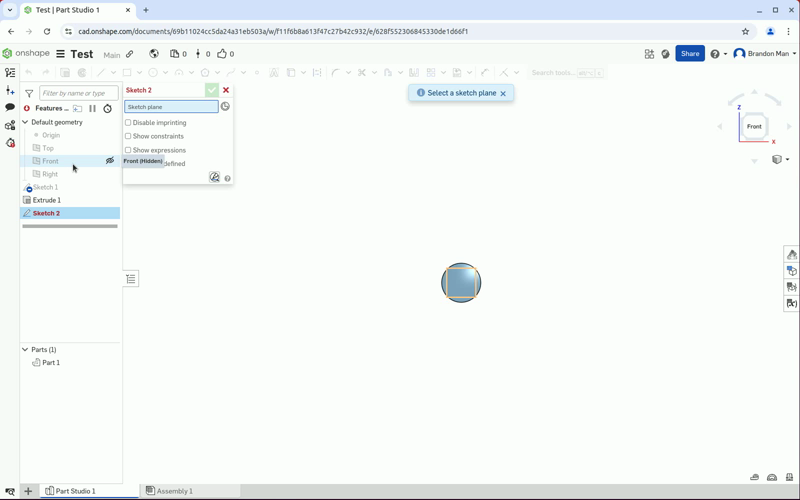
click(73, 163)
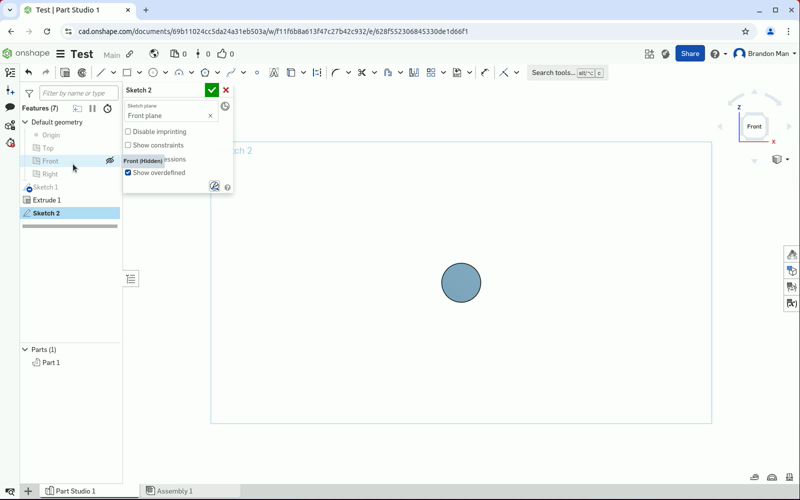
mouse_move(73, 352)
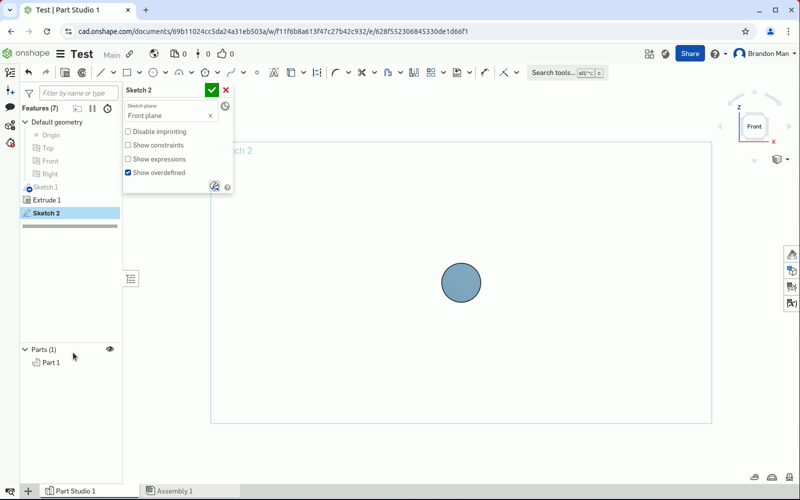
key(y)
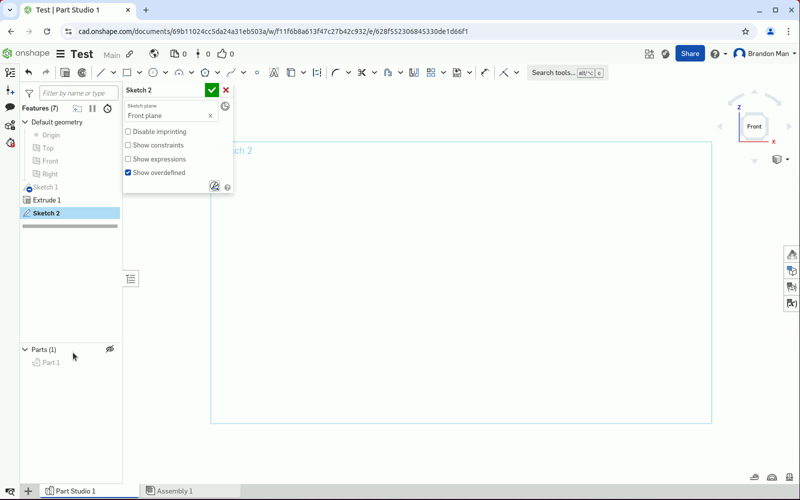
key(l)
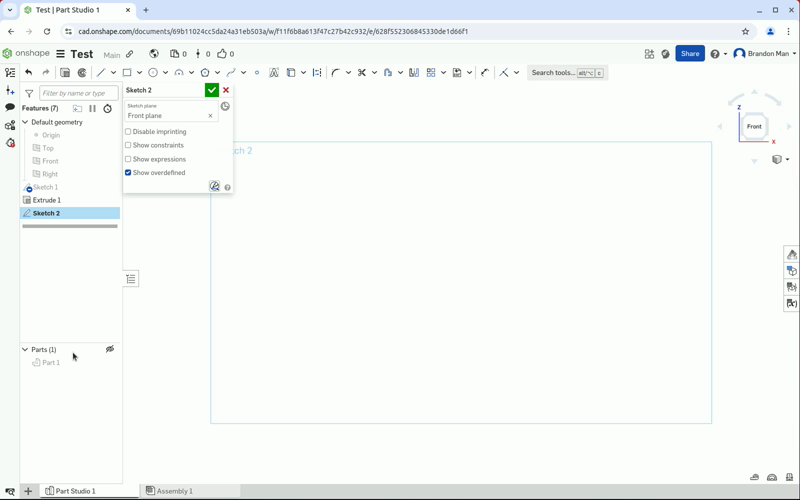
key_down(shift)
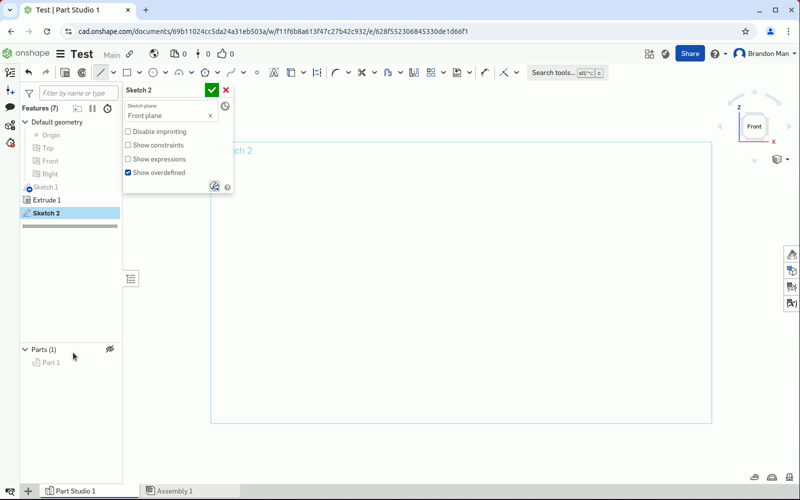
mouse_move(348, 316)
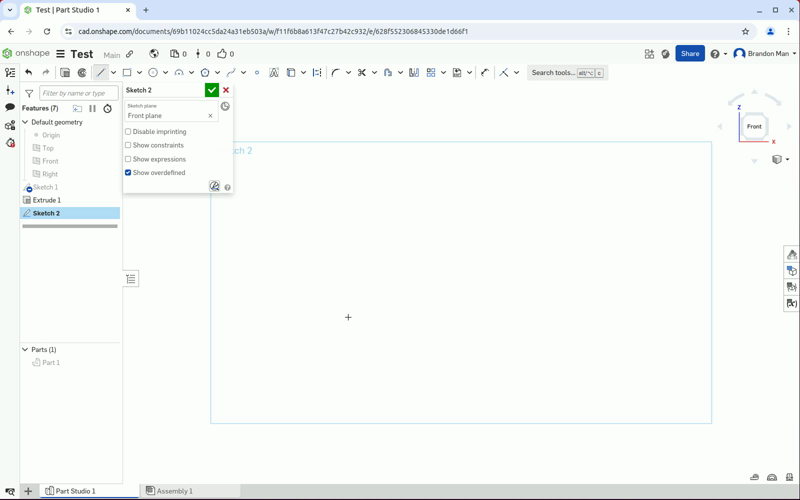
click(348, 316)
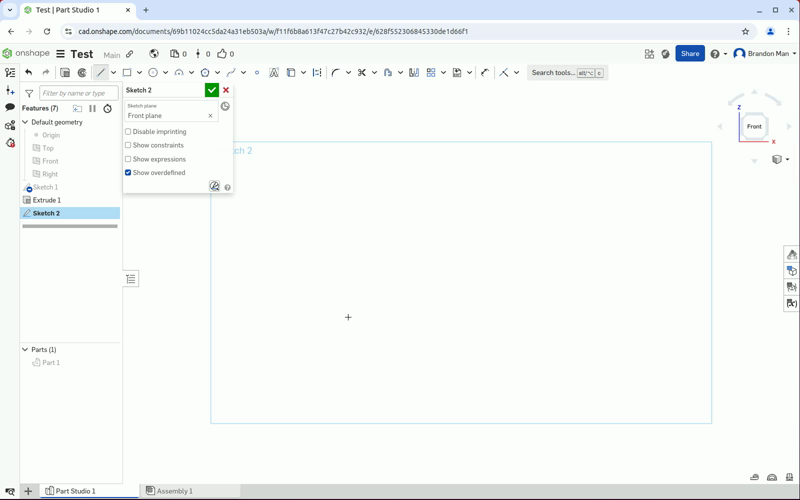
key_up(shift)
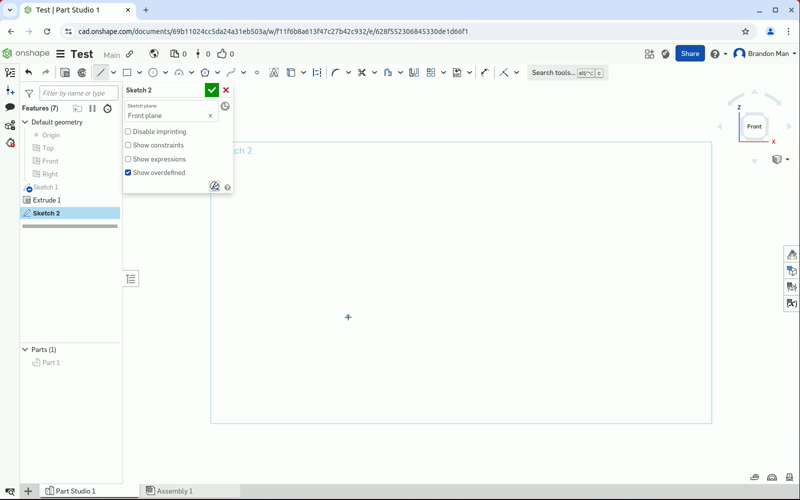
key_down(shift)
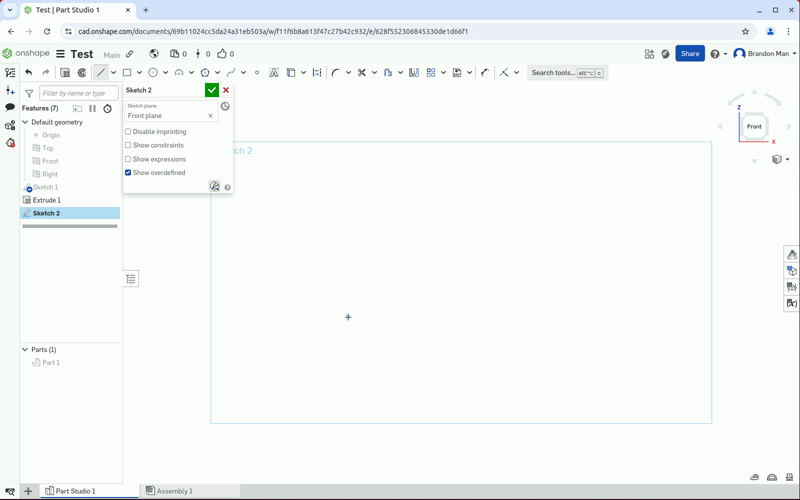
mouse_move(572, 317)
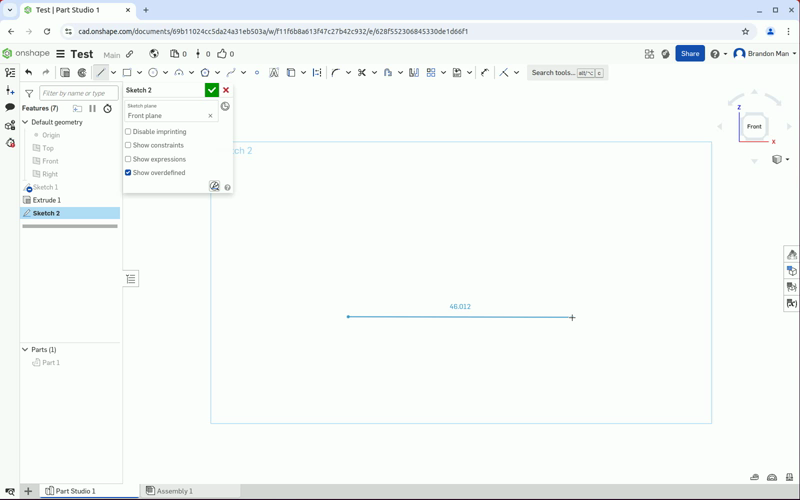
click(572, 317)
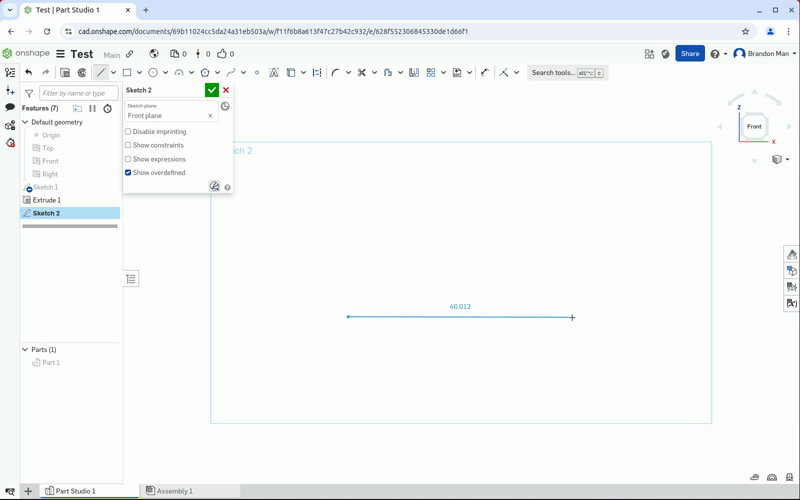
key_up(shift)
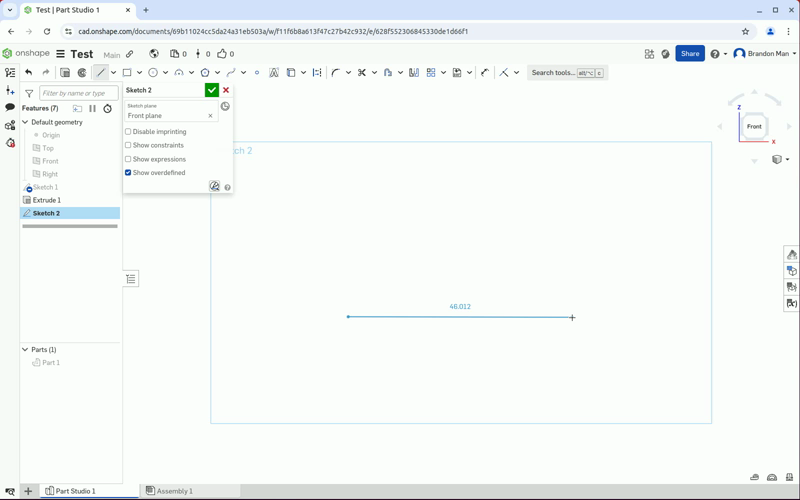
key_down(shift)
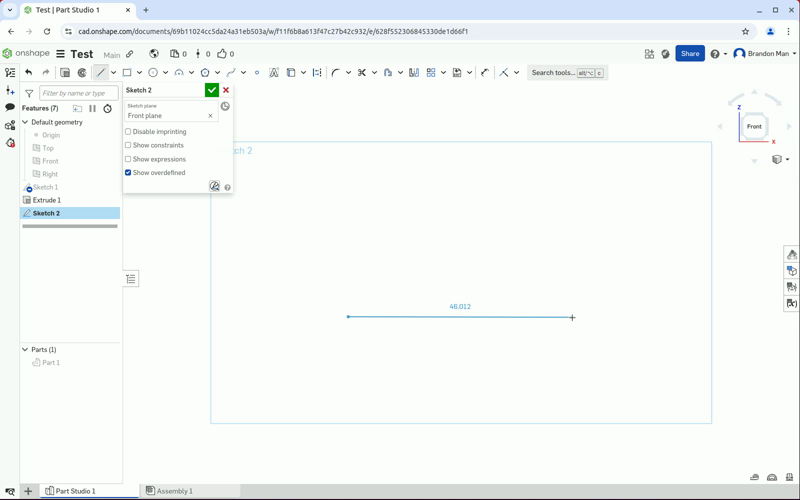
mouse_move(572, 248)
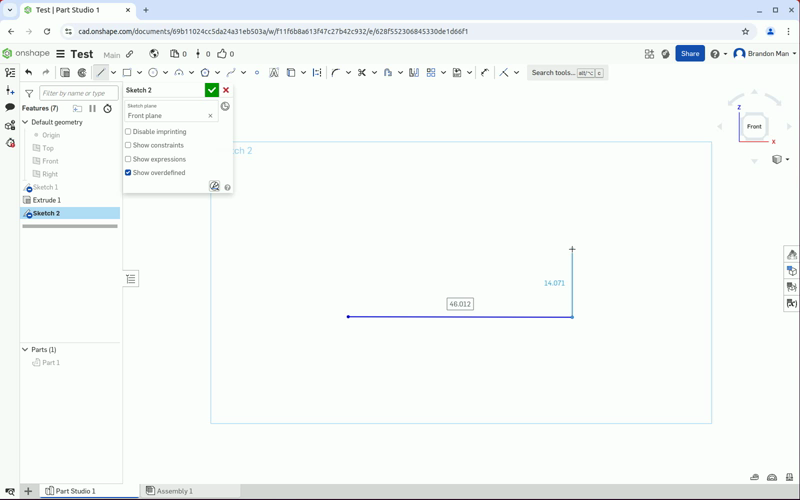
click(572, 248)
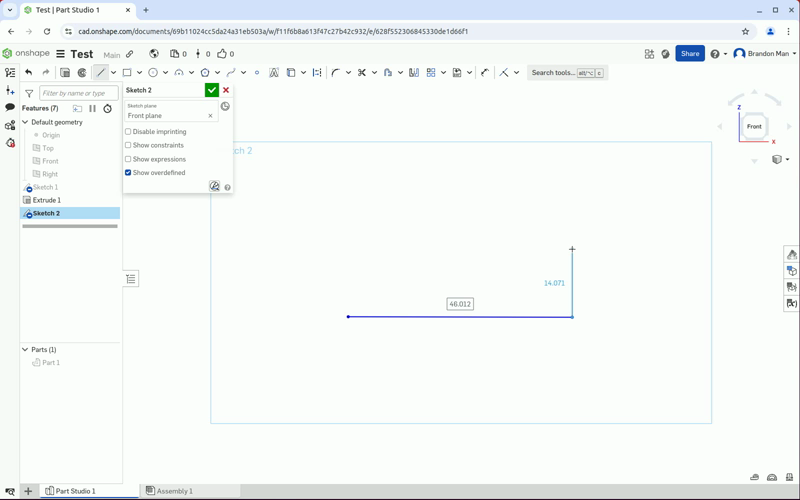
key_up(shift)
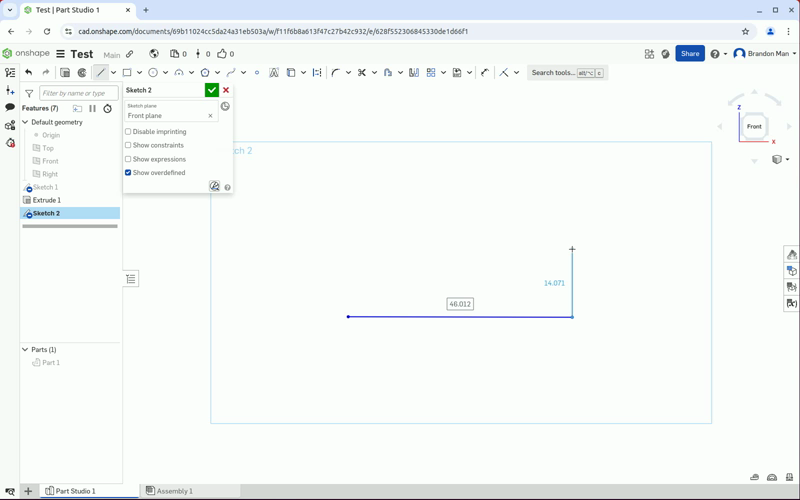
key_down(shift)
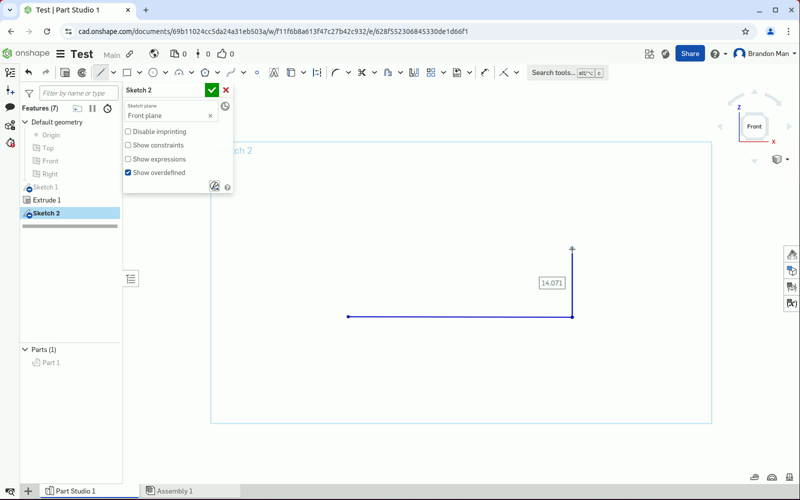
mouse_move(348, 248)
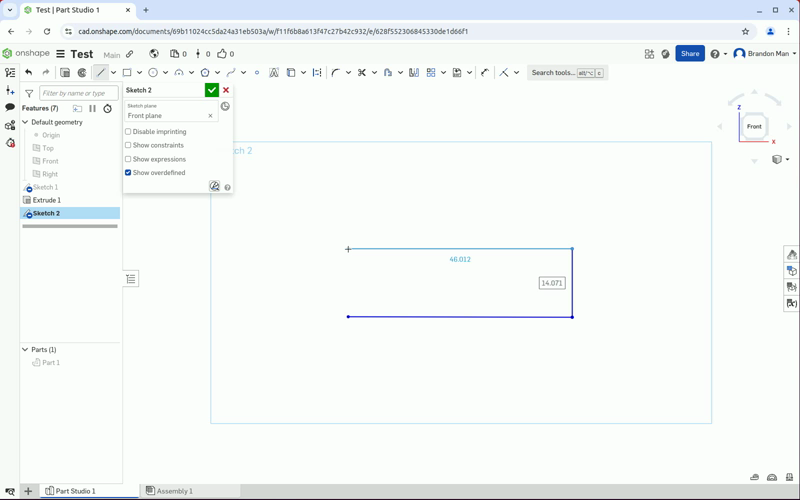
click(348, 248)
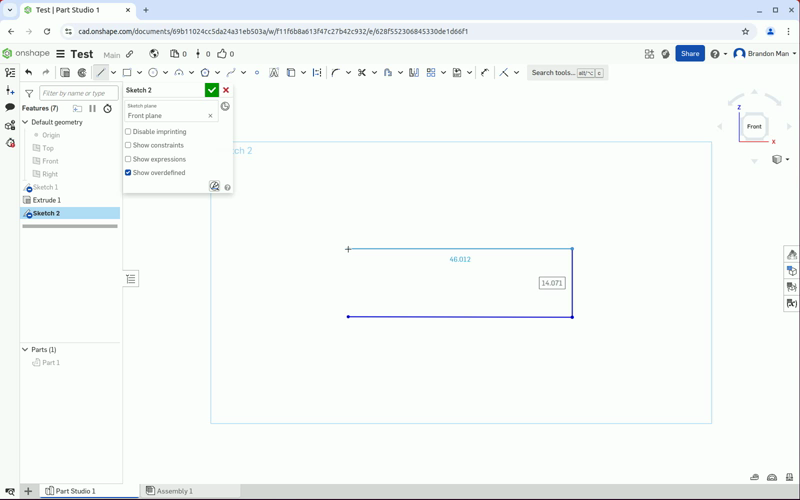
key_up(shift)
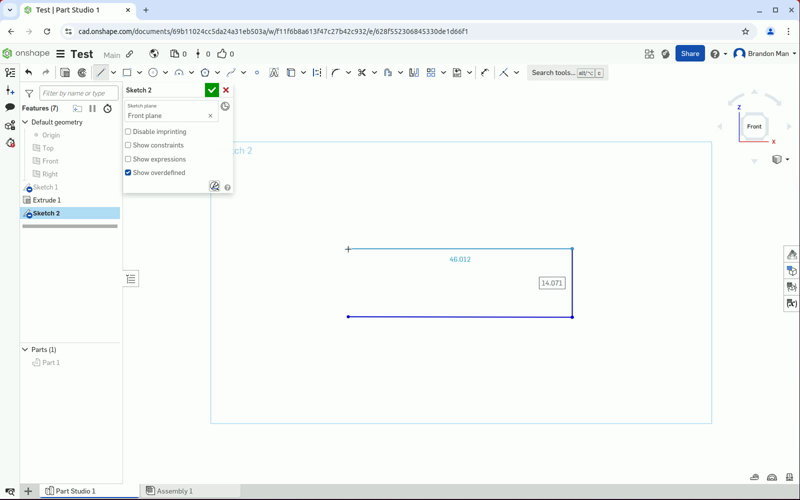
key_down(shift)
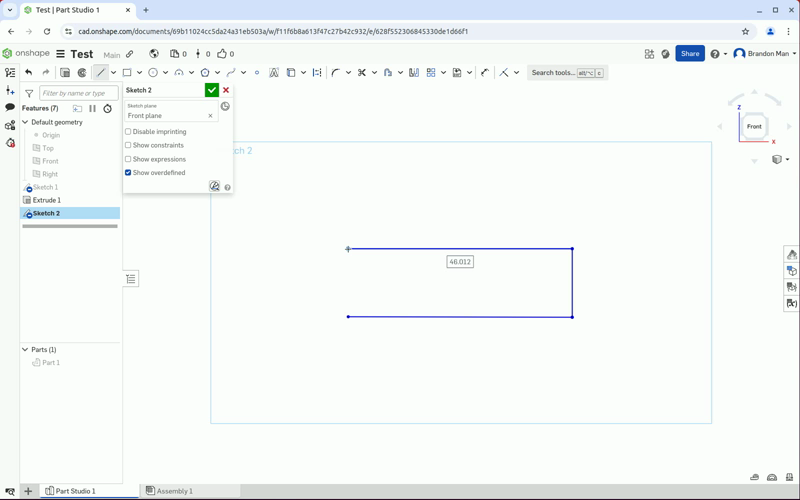
mouse_move(348, 316)
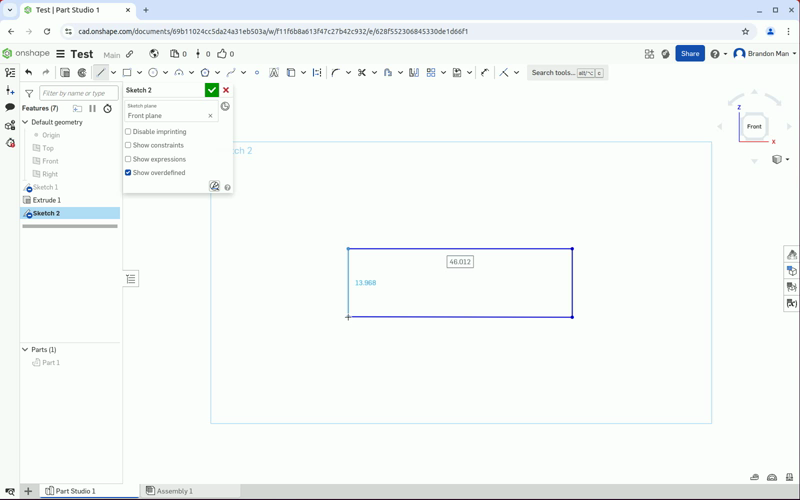
key_up(shift)
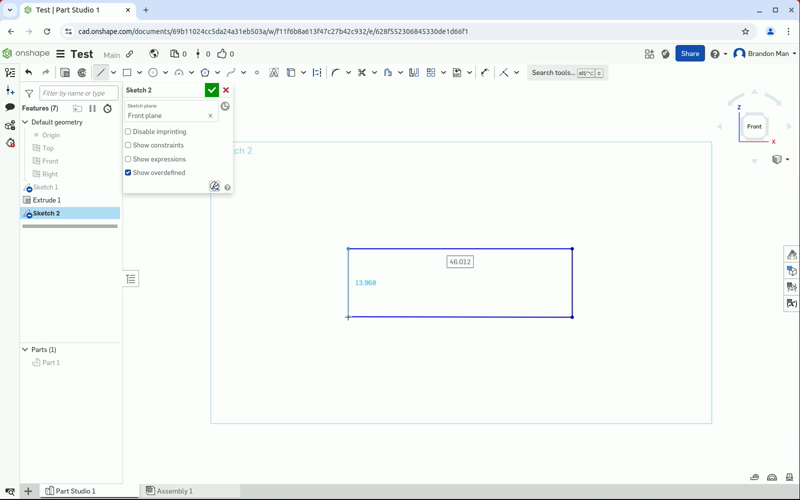
click(348, 316)
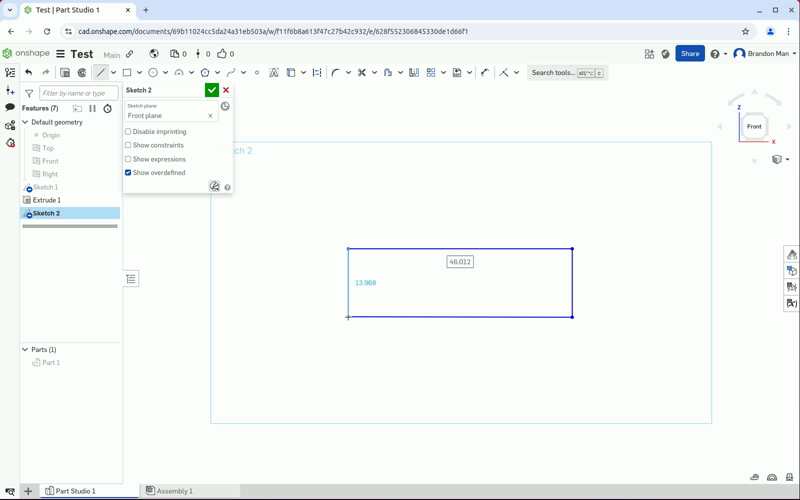
key(esc)
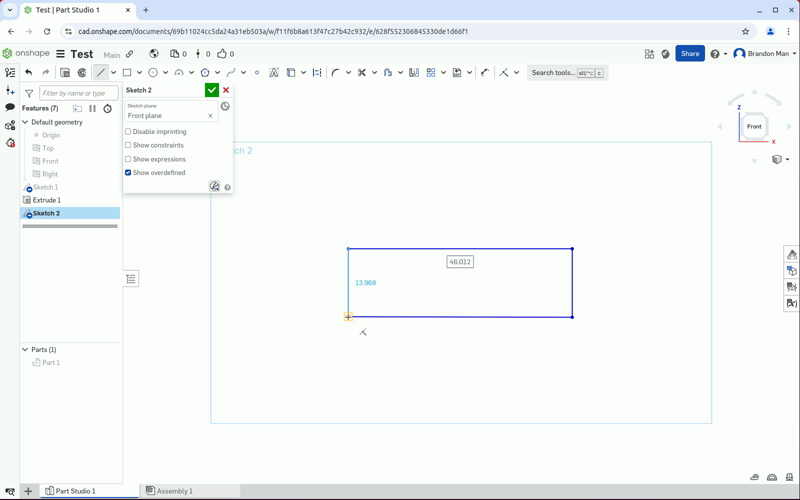
key(c)
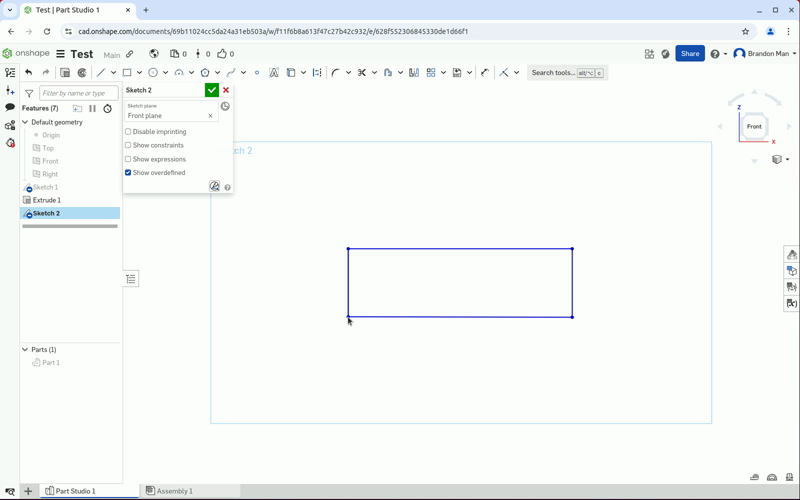
key_down(shift)
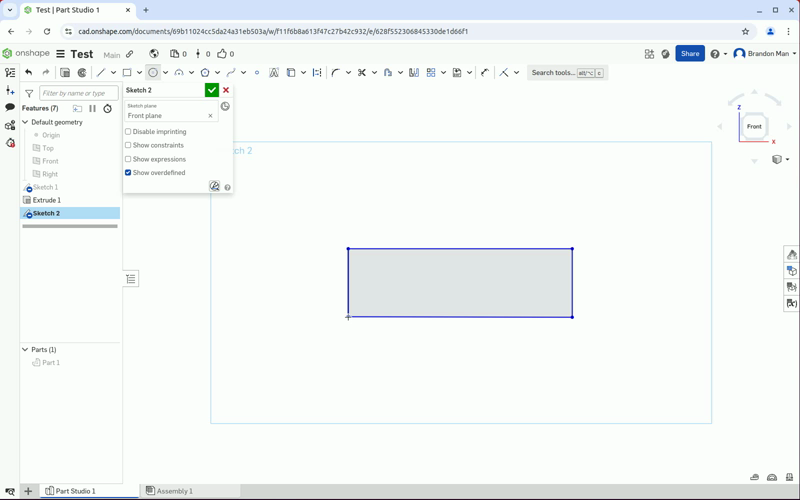
mouse_move(461, 284)
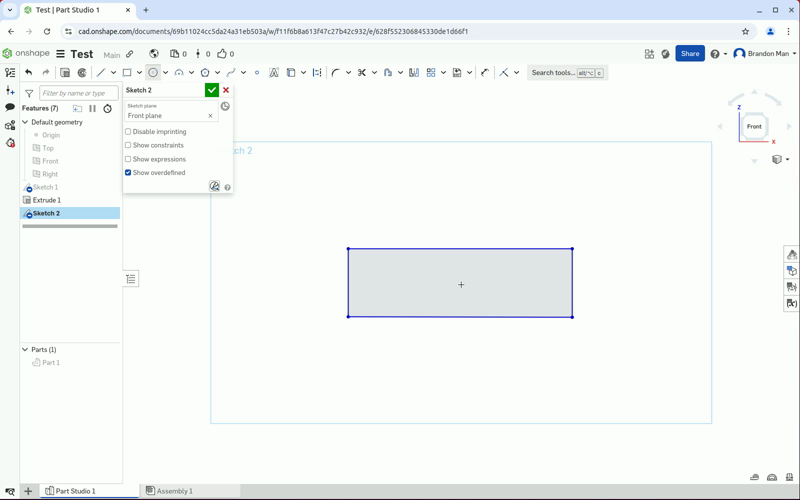
click(461, 284)
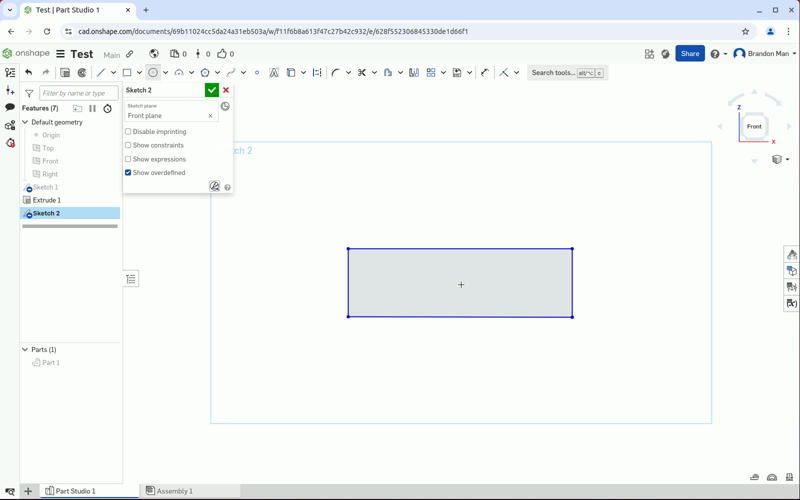
key_up(shift)
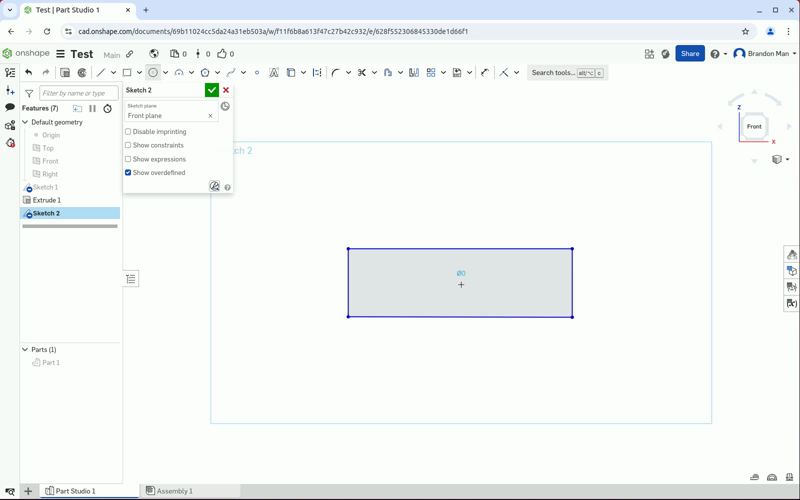
mouse_move(480, 284)
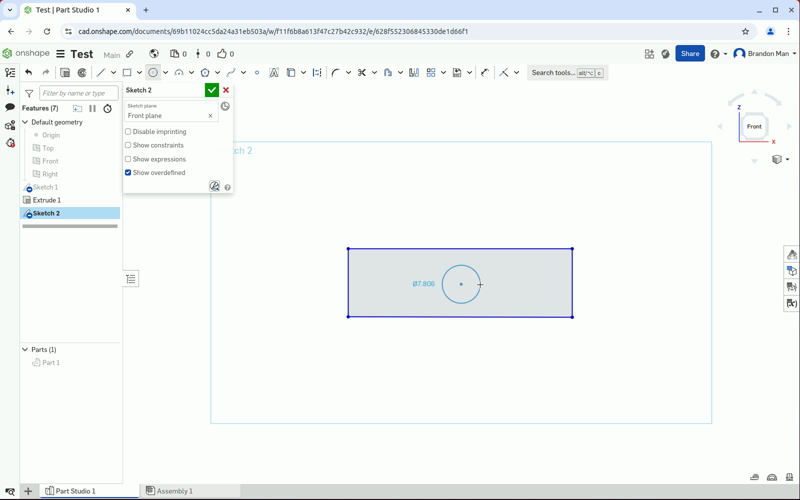
click(480, 284)
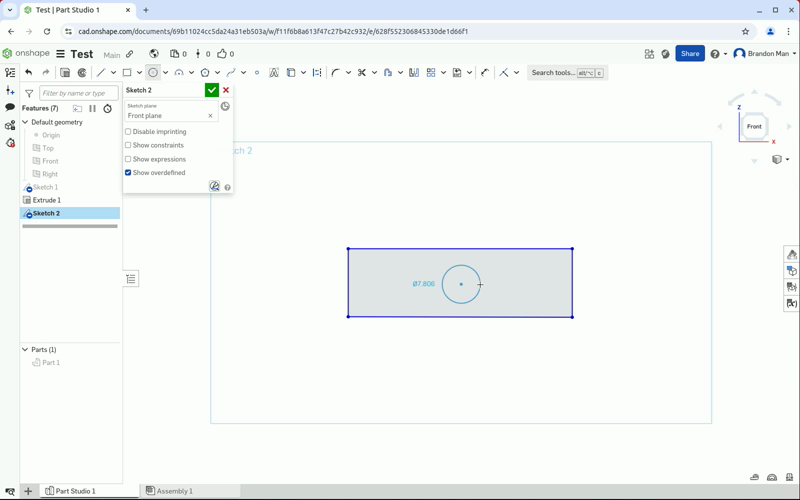
key(esc)
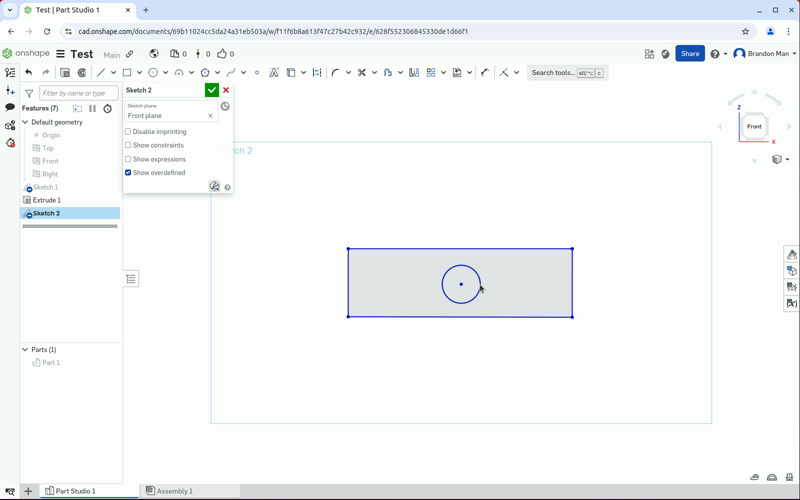
mouse_move(551, 270)
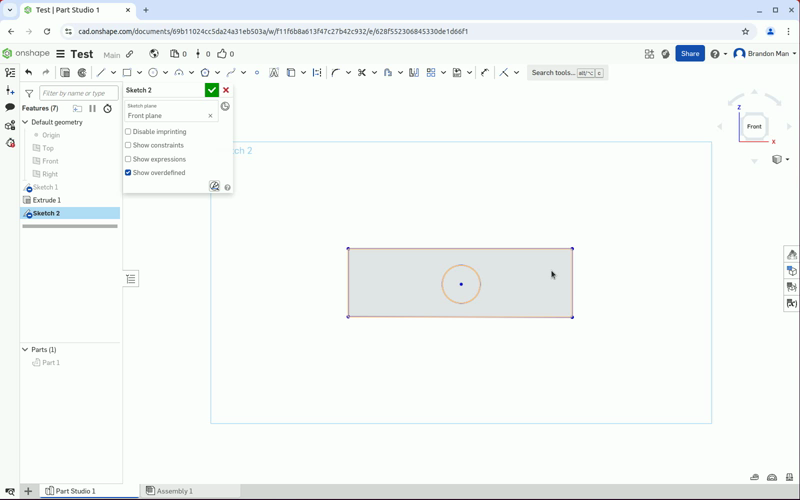
click(551, 270)
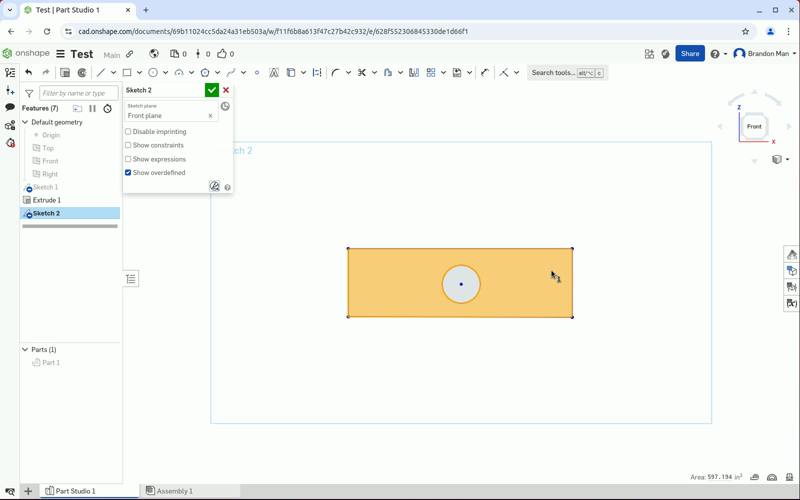
mouse_move(73, 352)
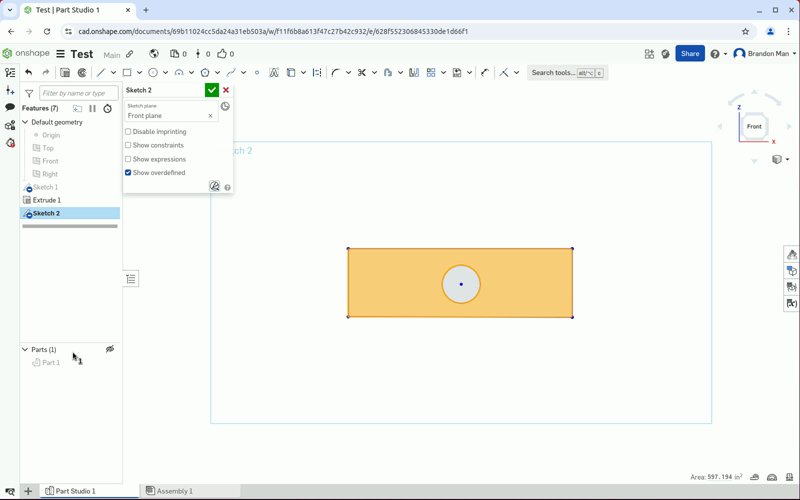
key(shift+y)
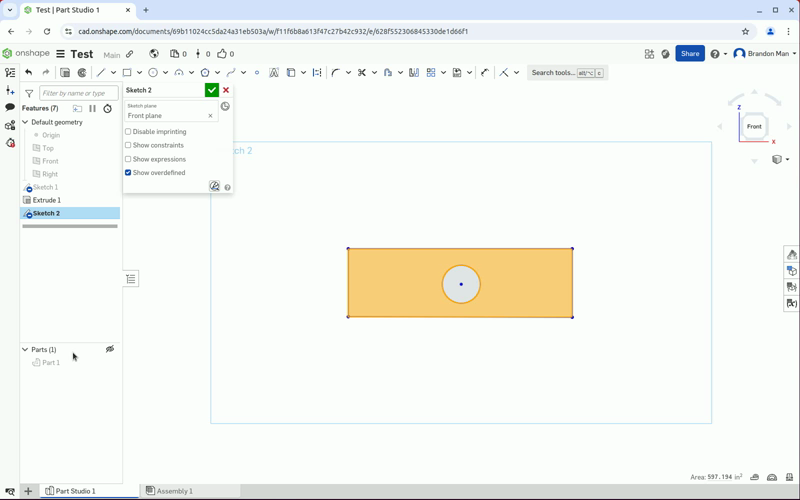
key(shift+e)
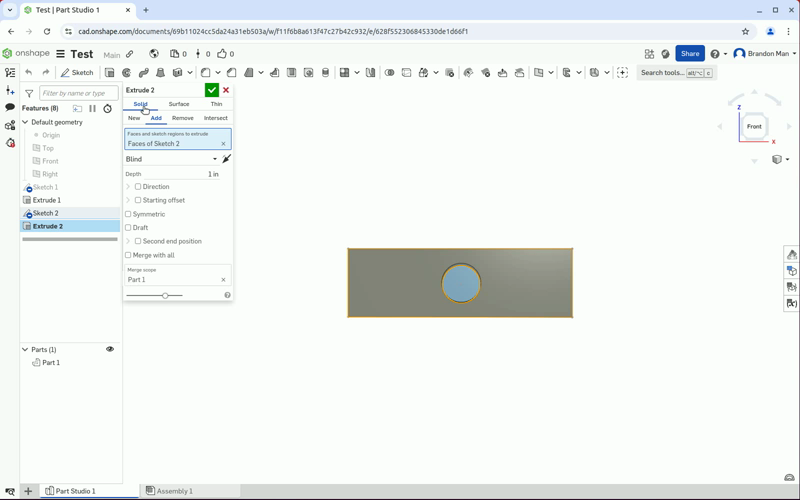
mouse_move(143, 106)
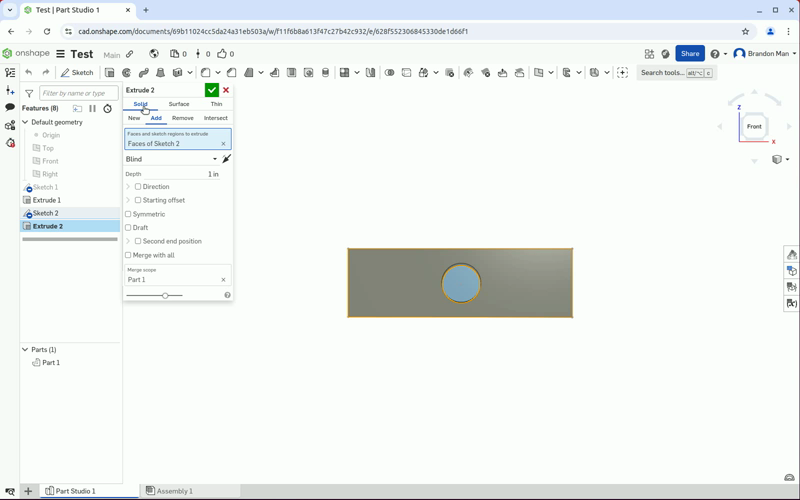
click(143, 106)
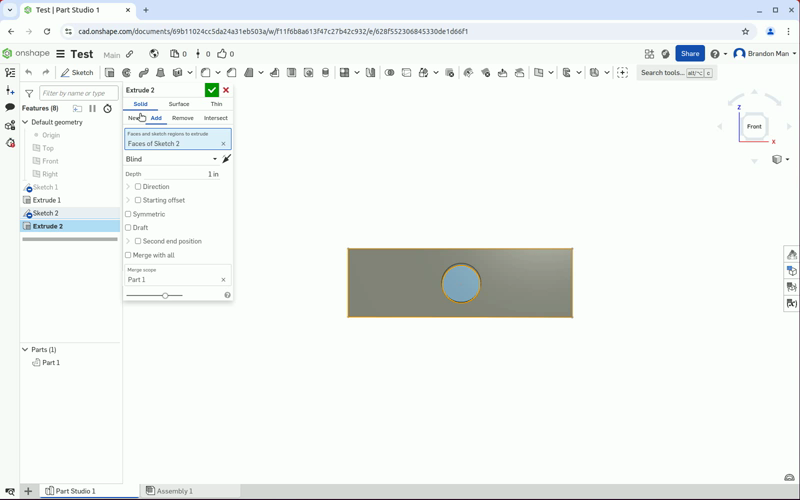
mouse_move(137, 120)
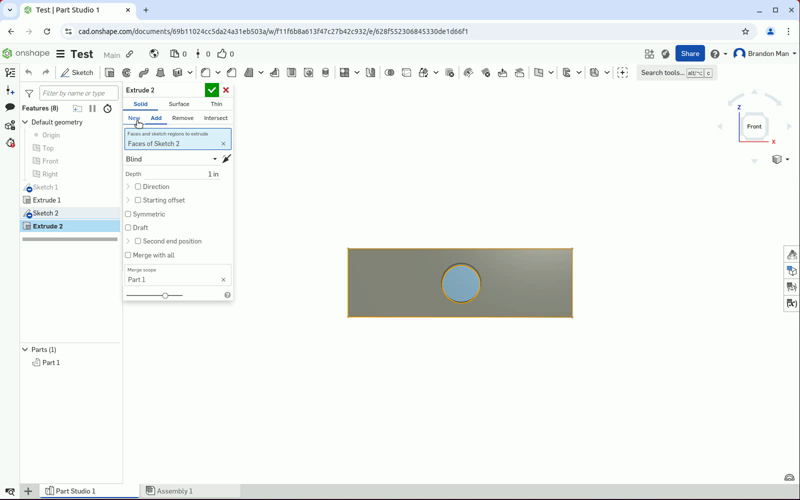
click(137, 120)
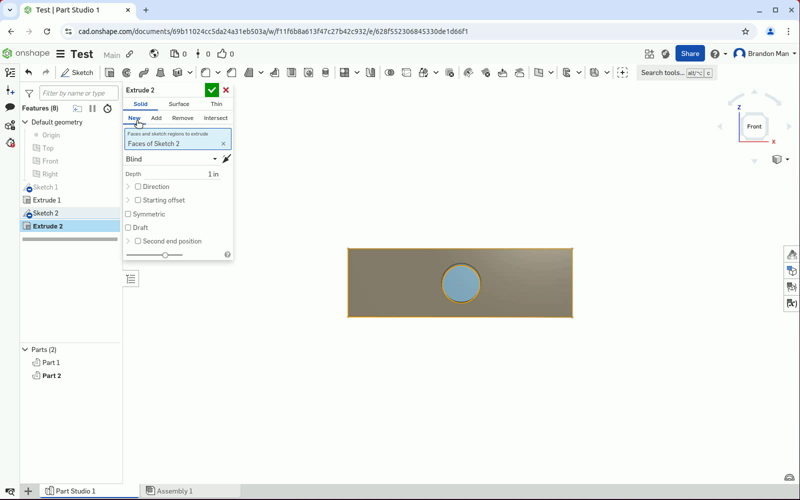
key(tab, 4)
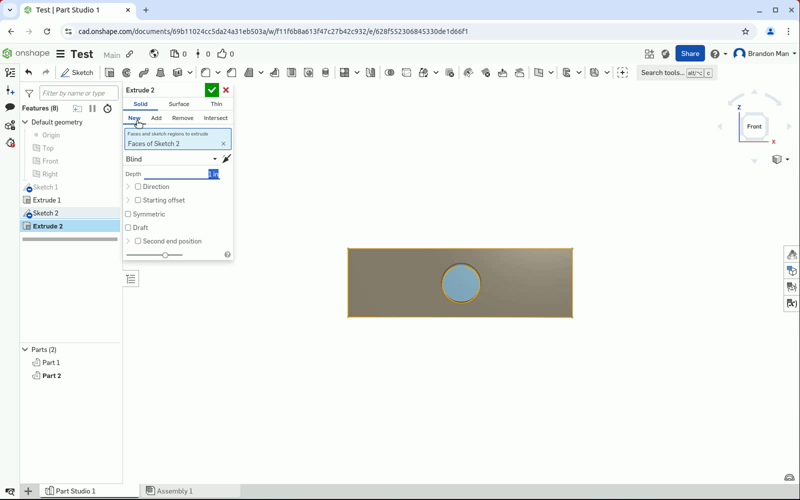
text(2.889)
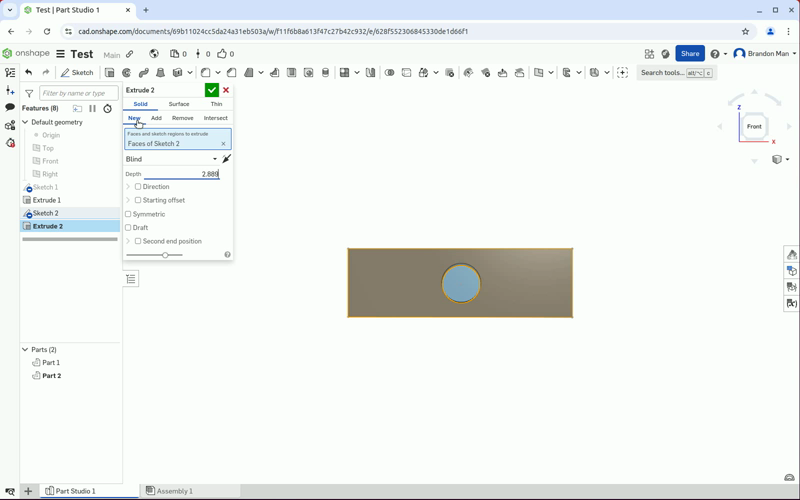
key(enter)
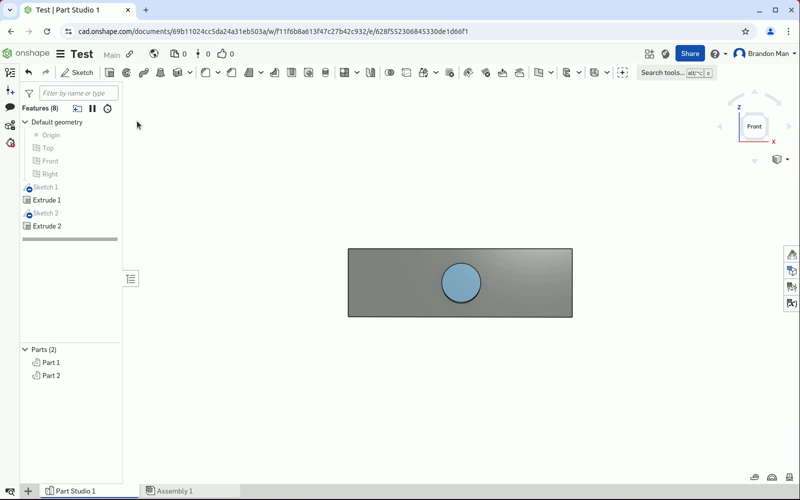
key(shift+h)
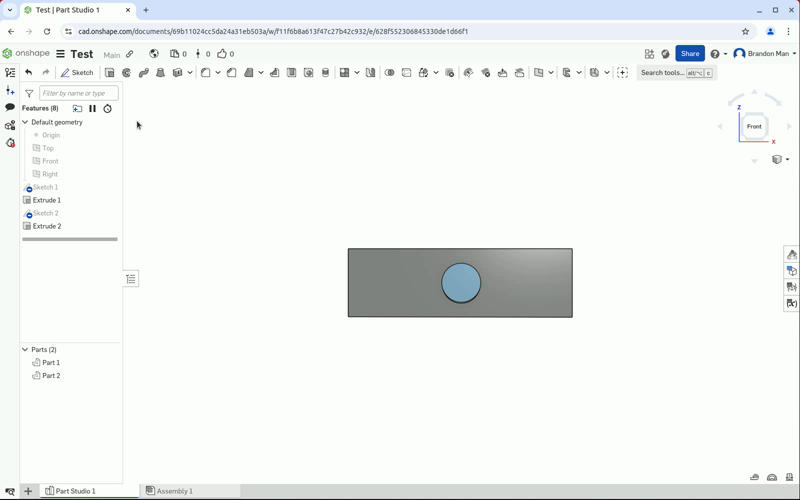
key(shift+h)
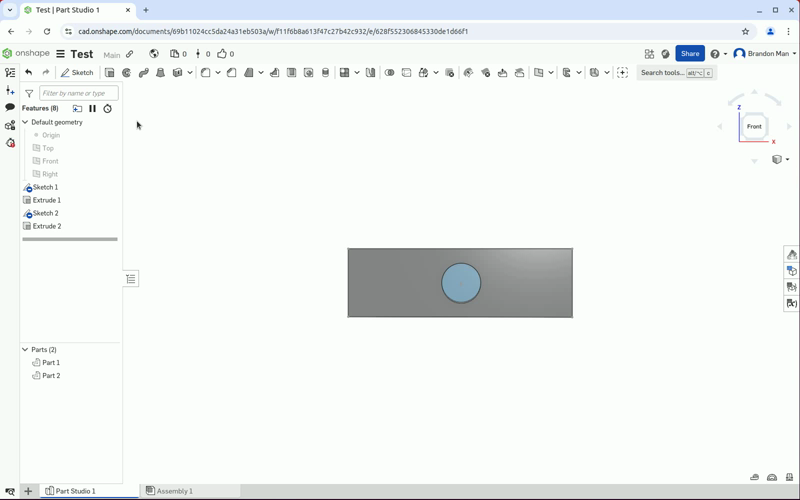
key(shift+7)
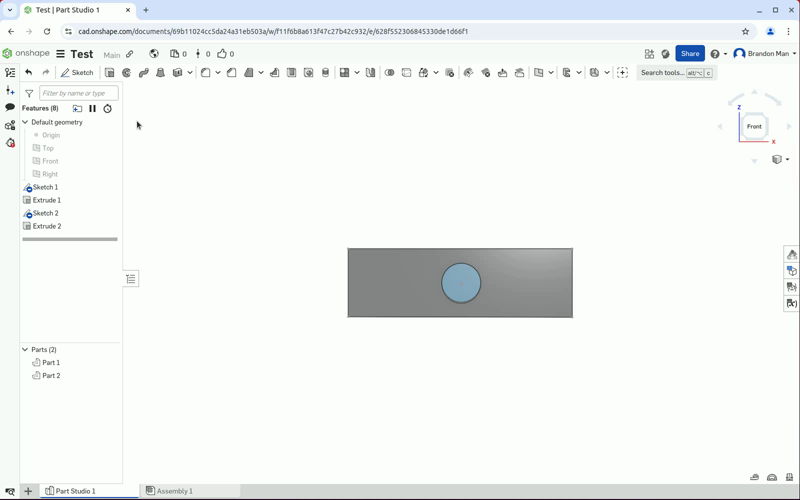
key(left, 2)
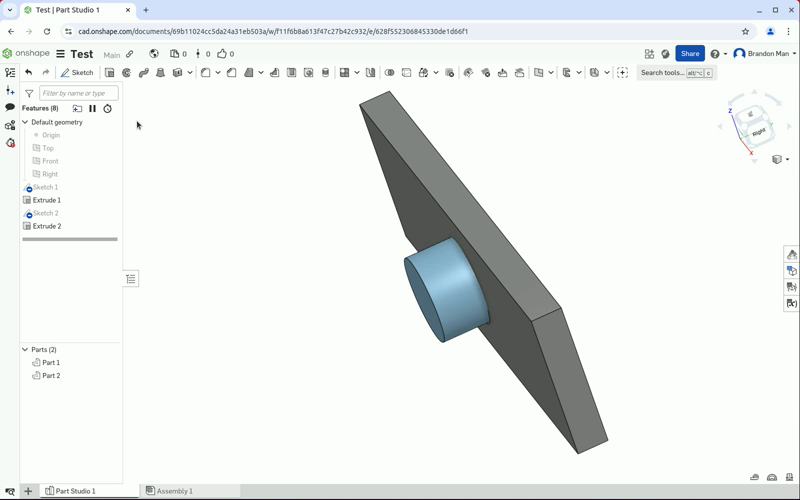
key(down, 2)
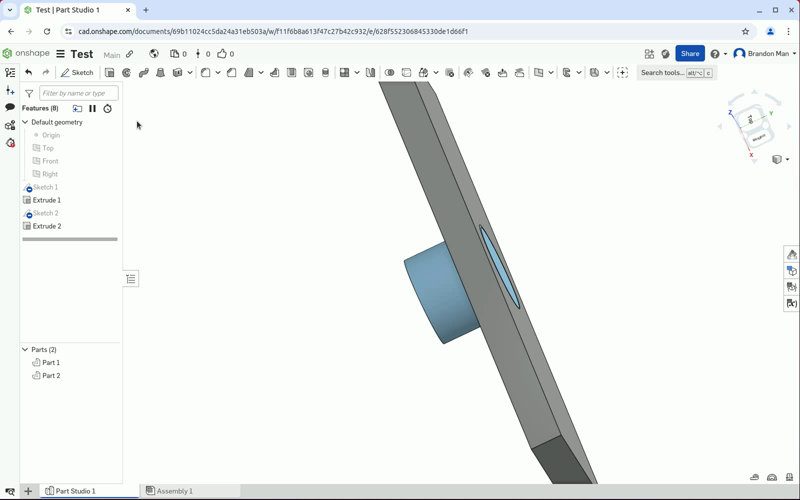
key(up, 2)
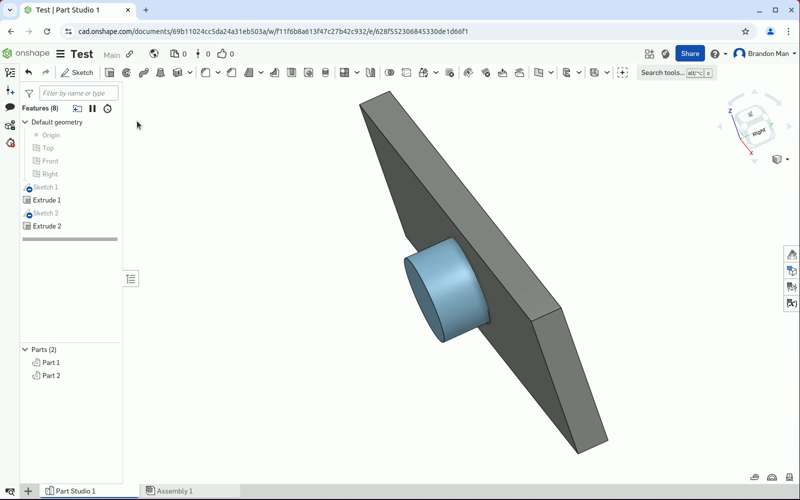
key(right, 2)
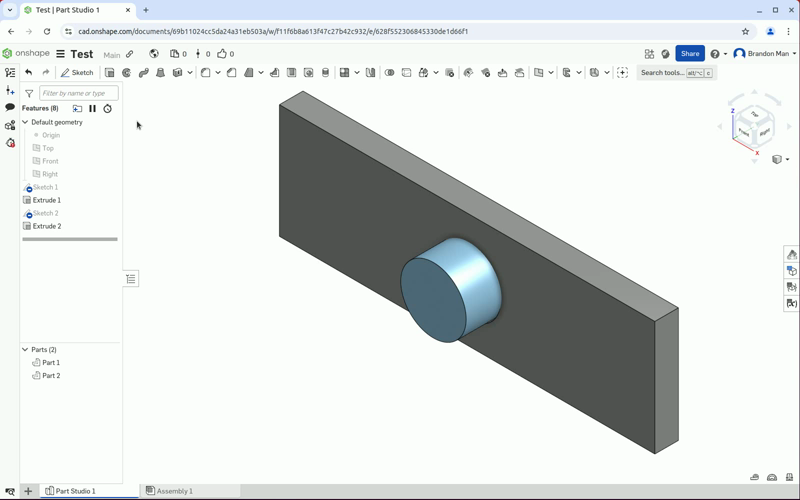
mouse_move(73, 189)
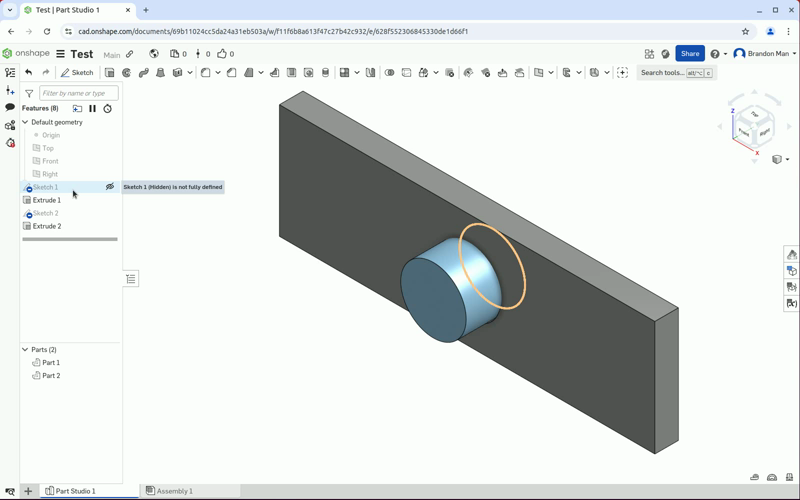
click(73, 189)